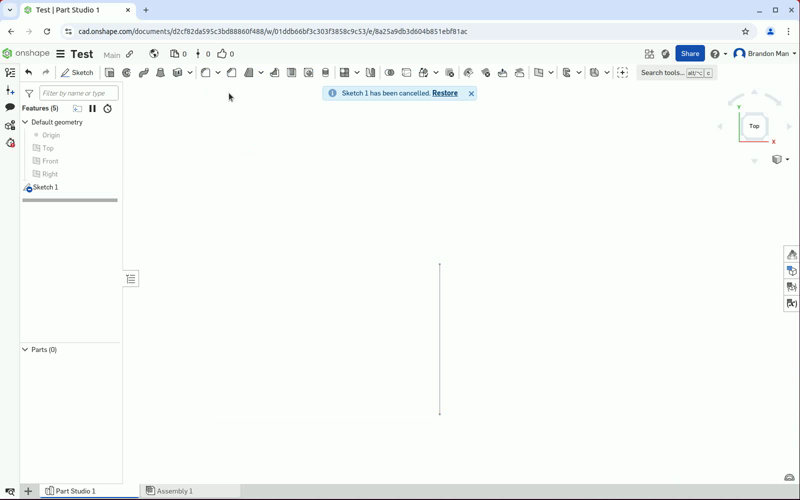
key(shift+h)
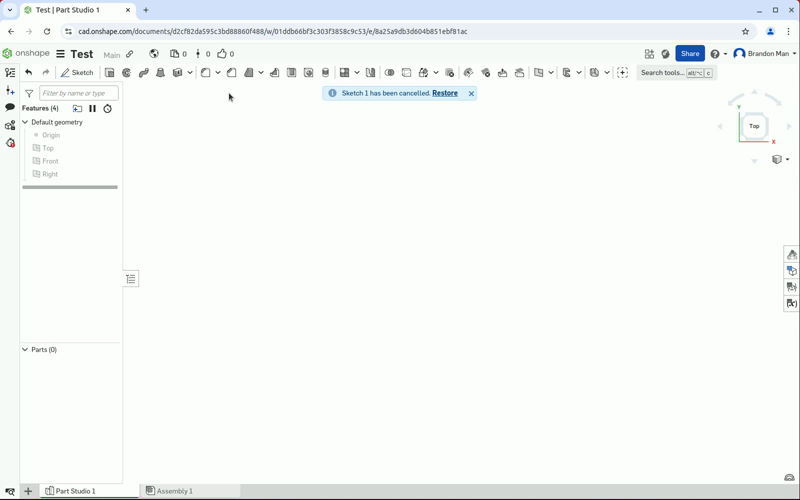
mouse_move(73, 352)
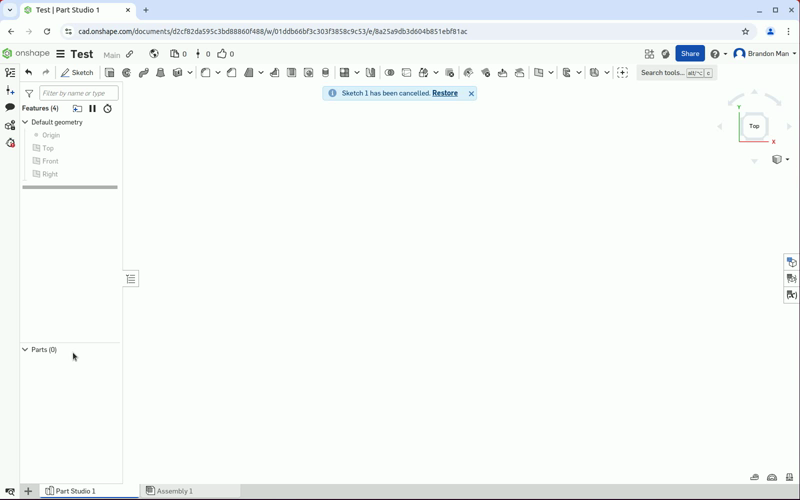
key(y)
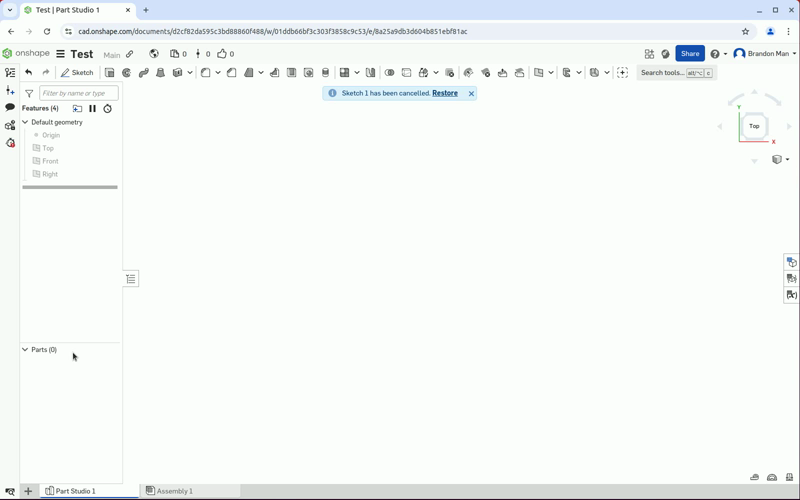
key(shift+p)
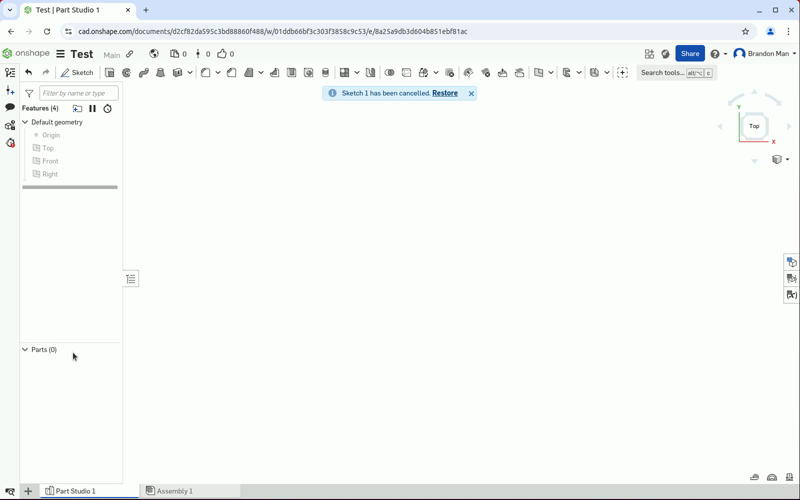
key(space)
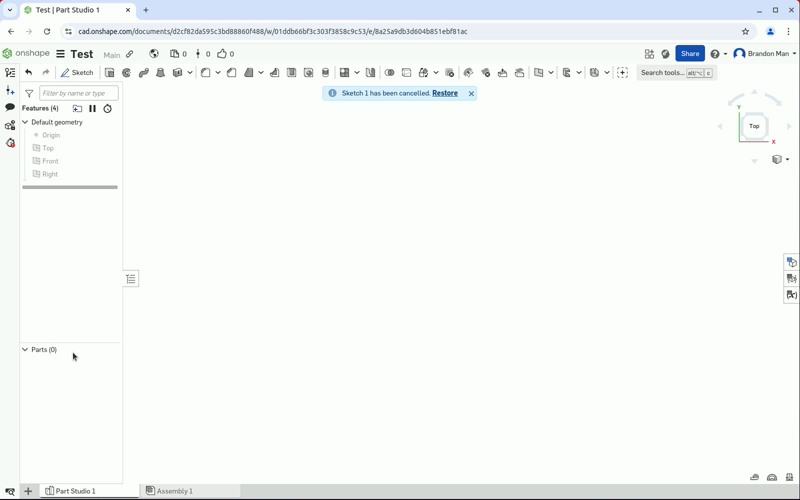
key_down(shift)
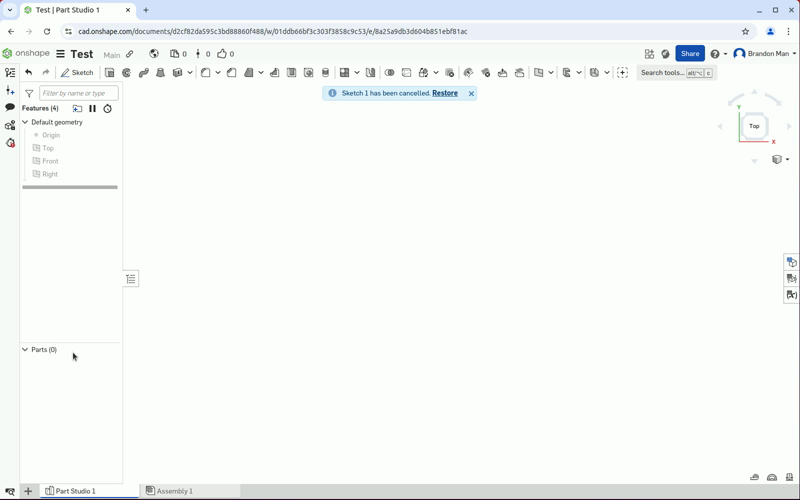
key(up)
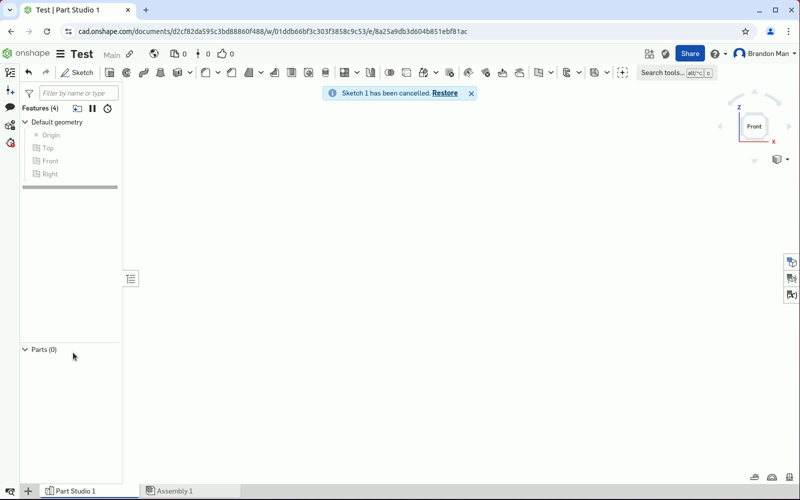
key_up(shift)
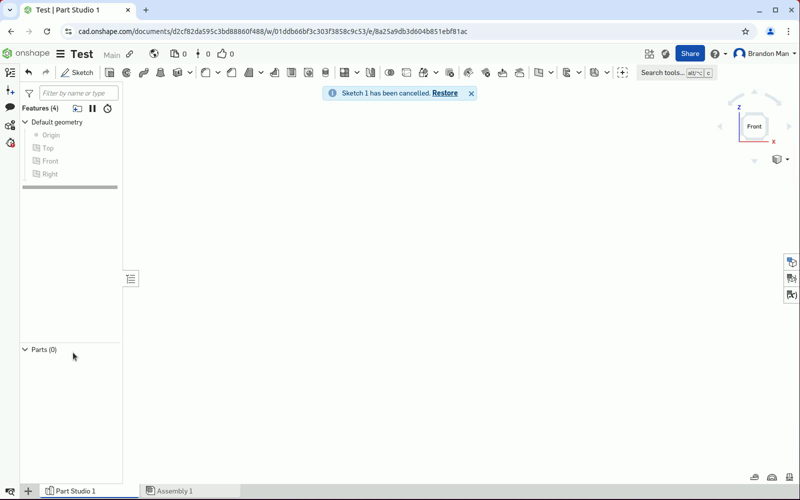
key(space)
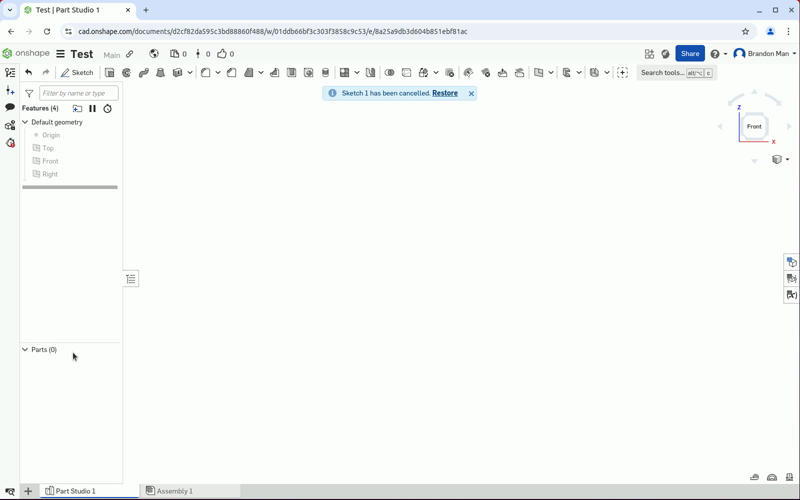
key_down(shift)
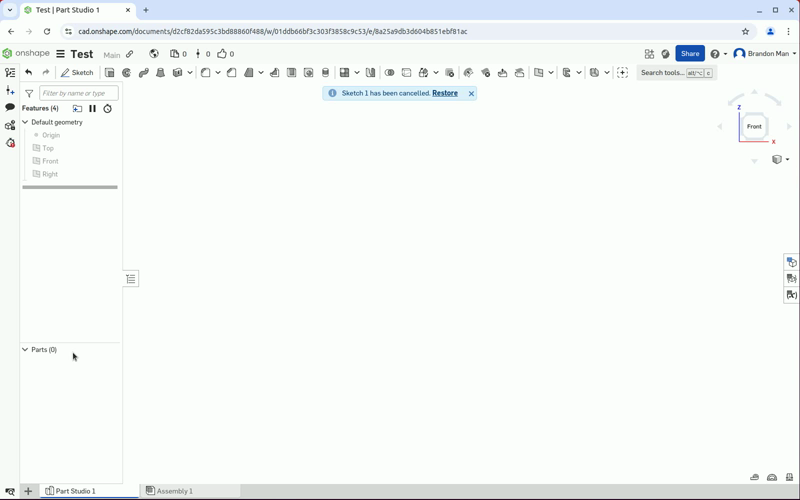
key(left)
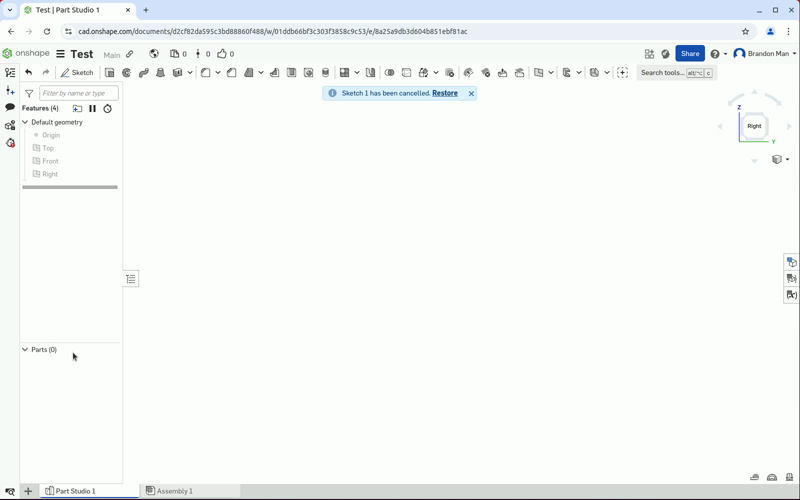
key_up(shift)
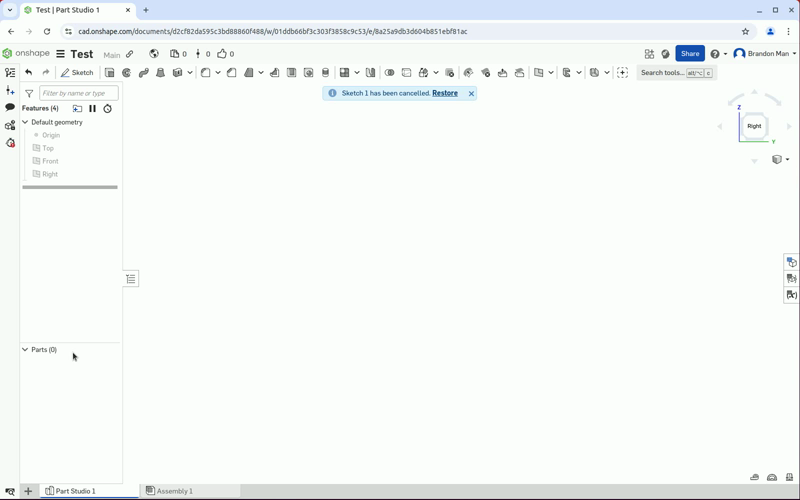
mouse_move(73, 352)
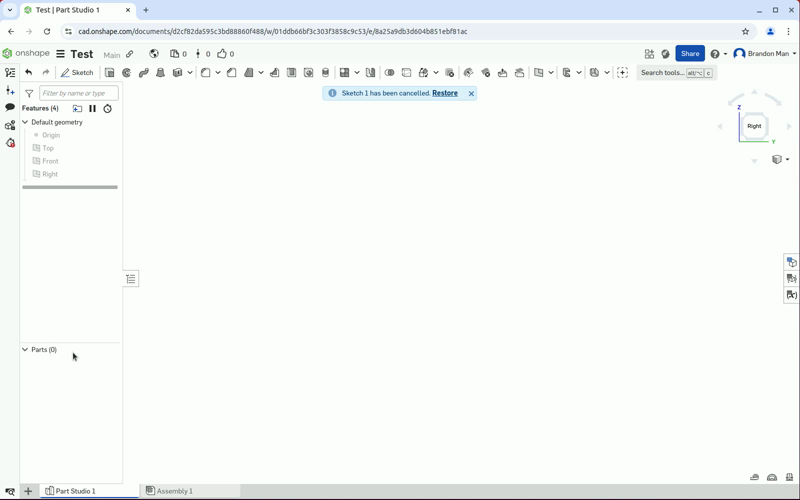
key(shift+y)
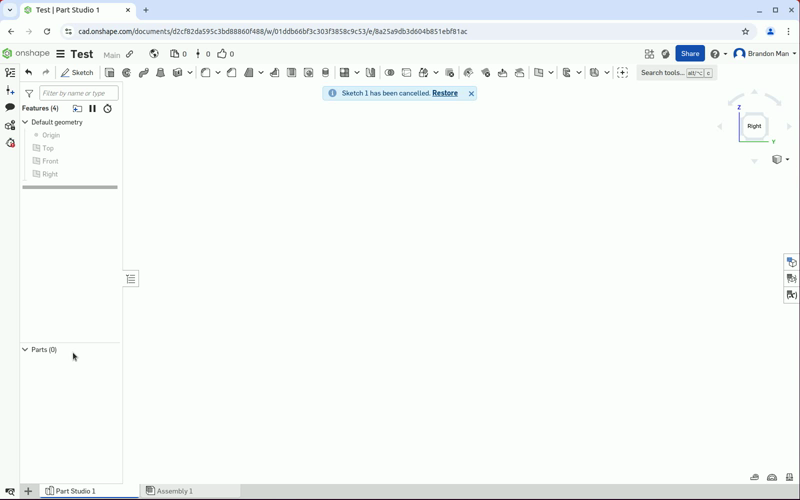
key(shift+s)
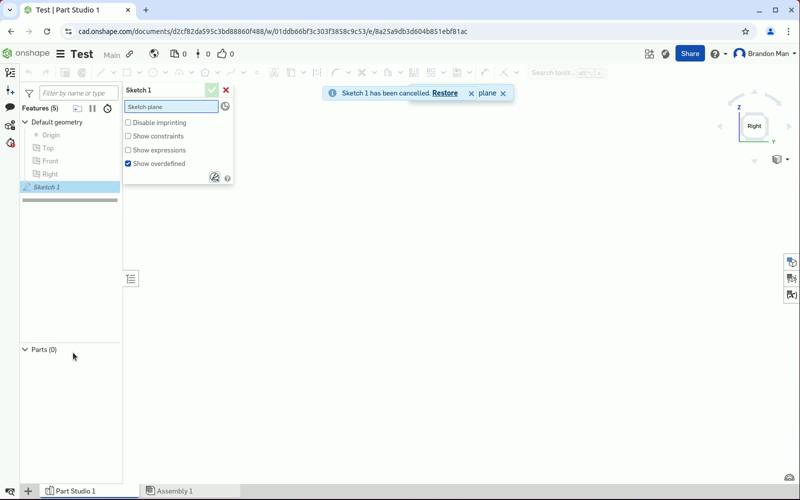
mouse_move(73, 176)
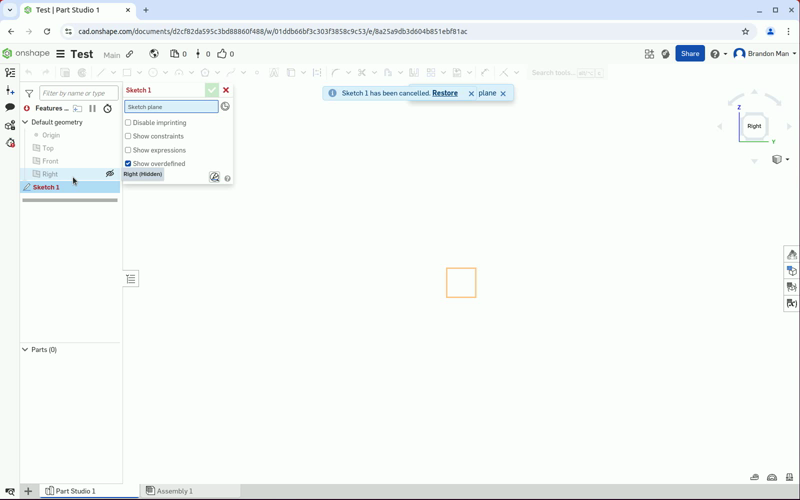
click(73, 176)
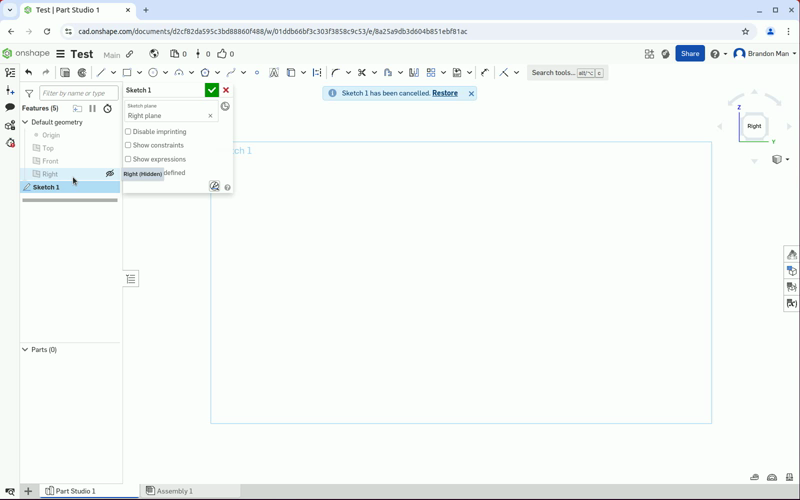
mouse_move(73, 352)
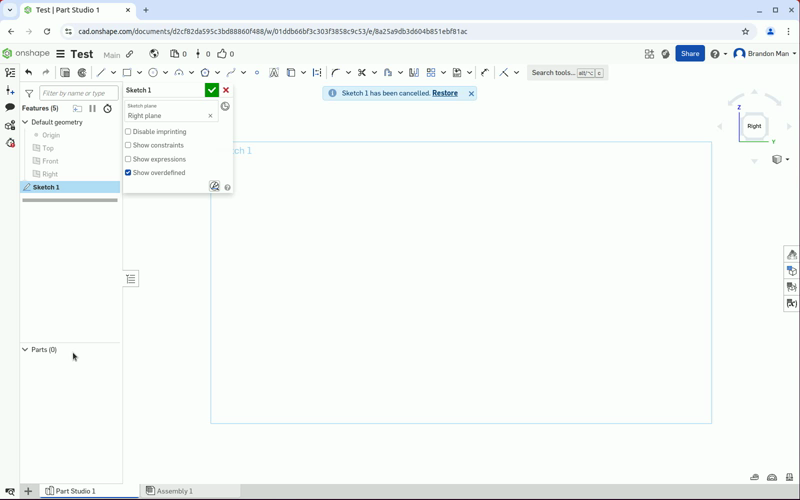
key(y)
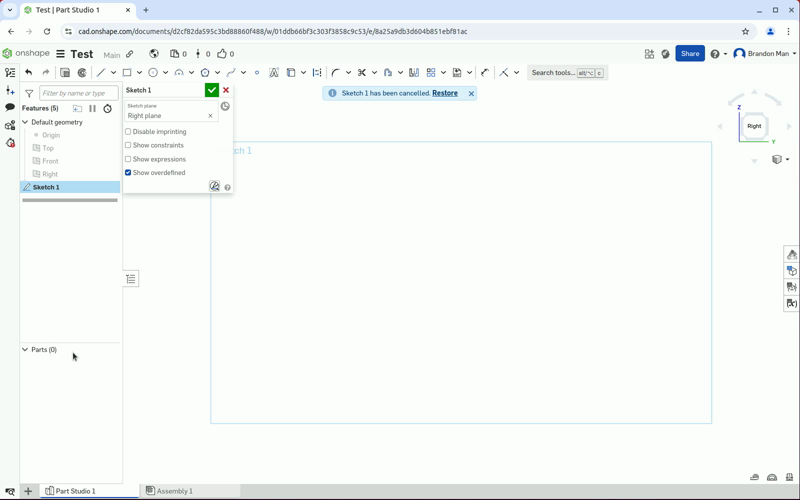
key(l)
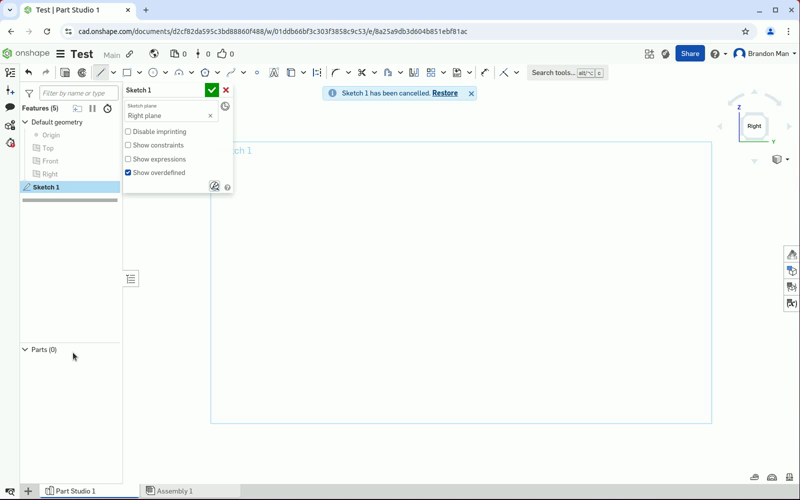
key_down(shift)
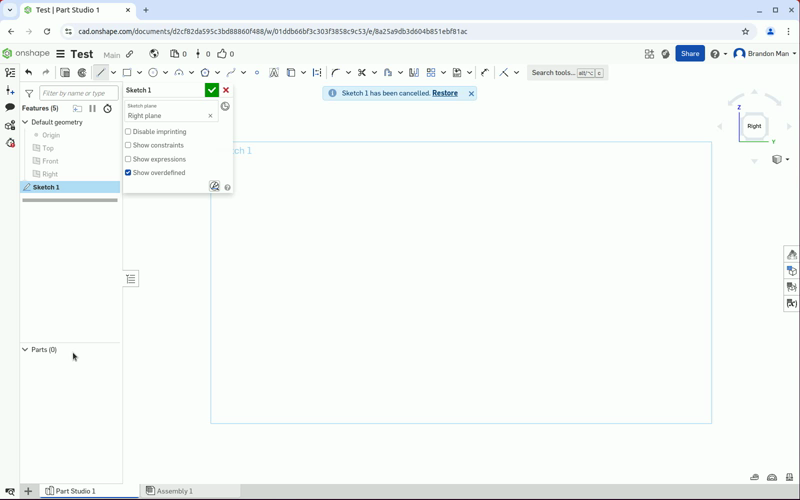
mouse_move(411, 326)
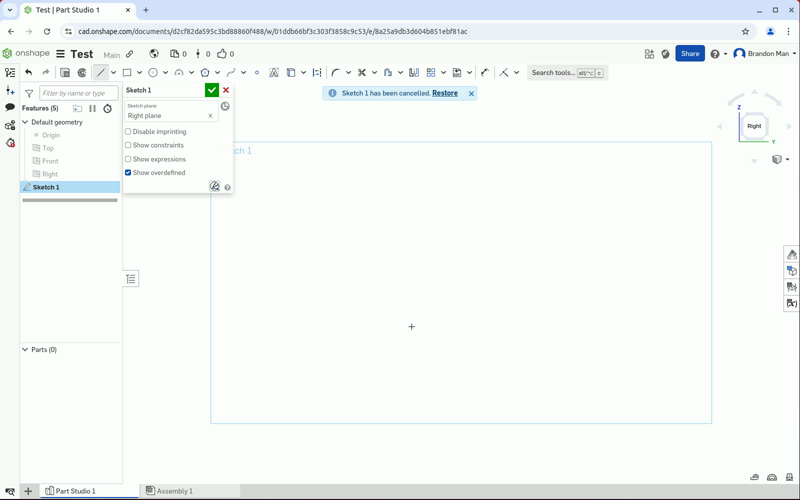
click(411, 326)
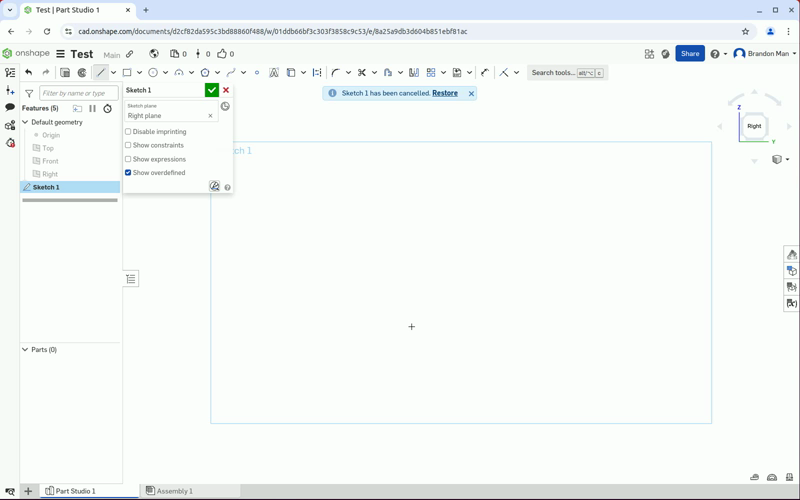
key_up(shift)
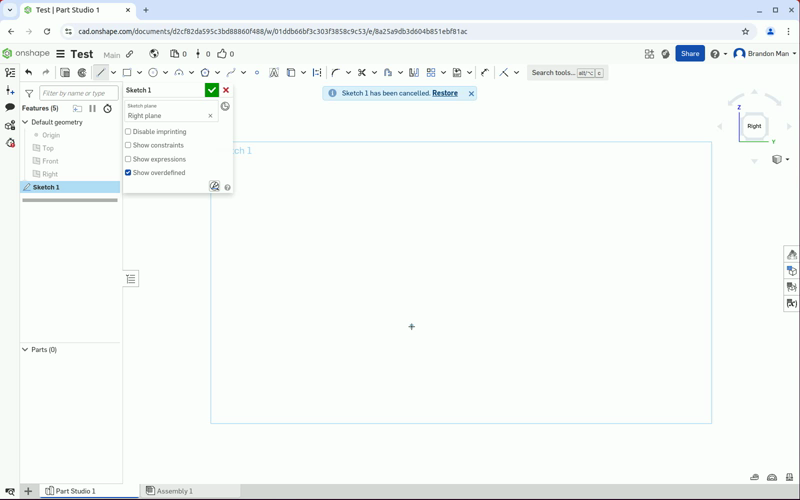
key_down(shift)
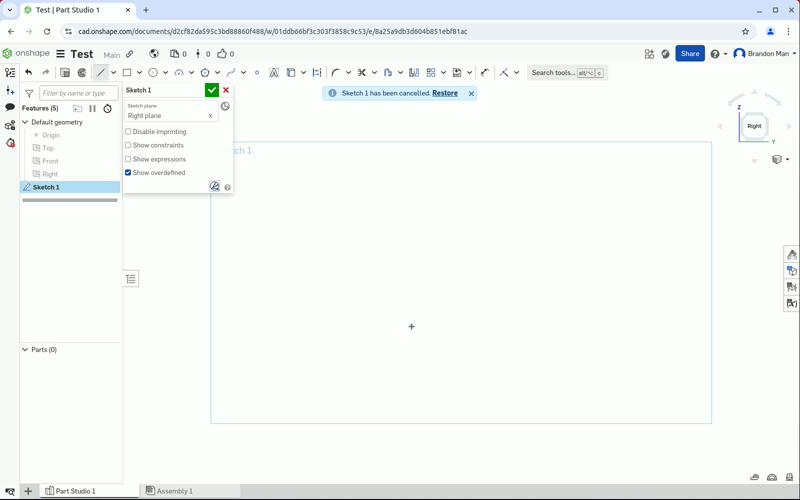
mouse_move(524, 326)
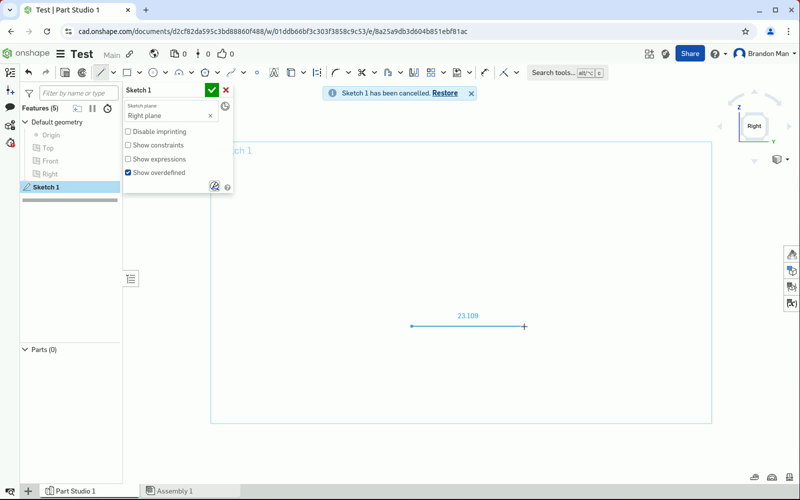
click(524, 326)
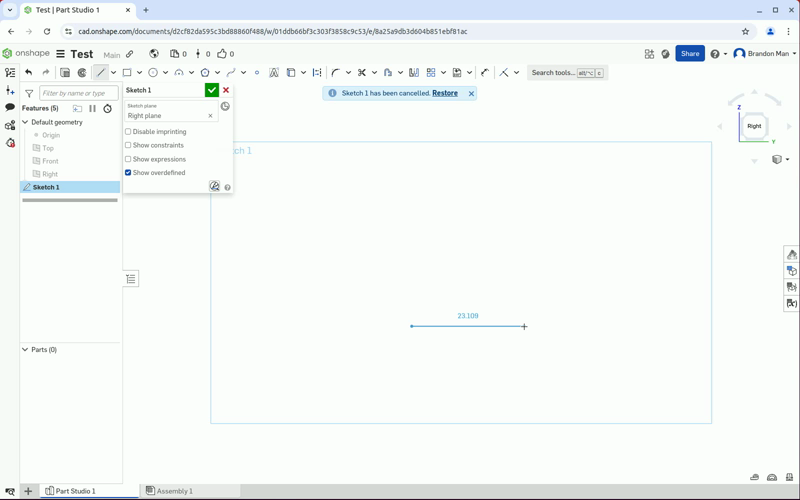
key_up(shift)
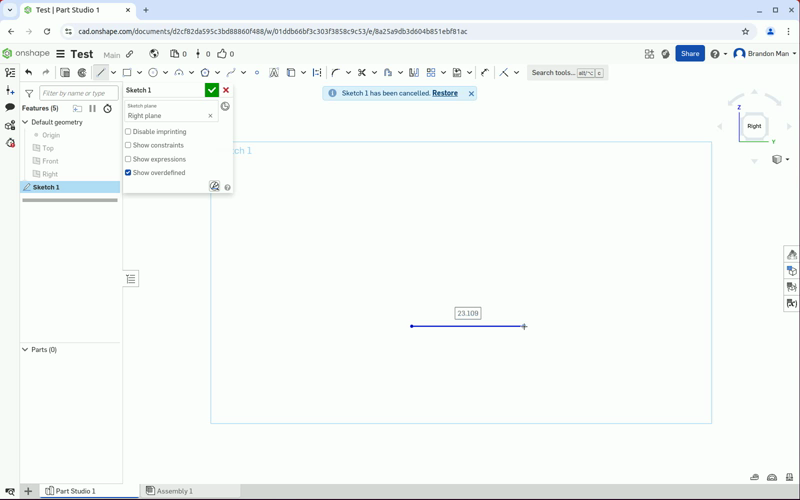
key_down(shift)
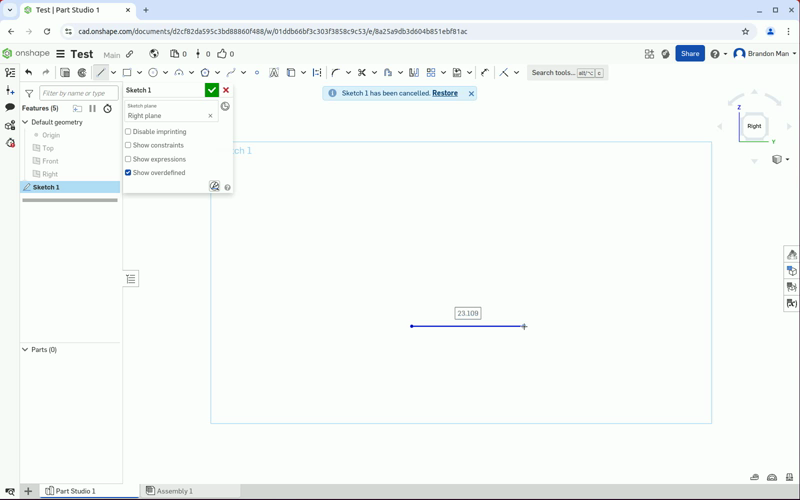
mouse_move(524, 213)
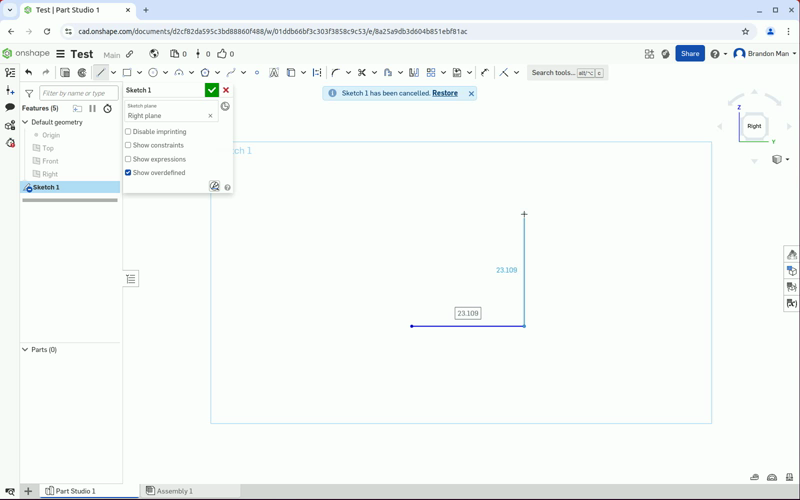
click(524, 213)
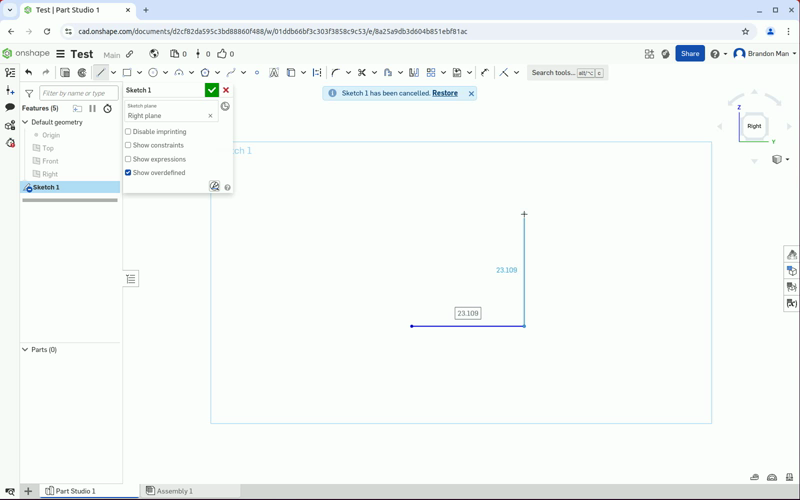
key_up(shift)
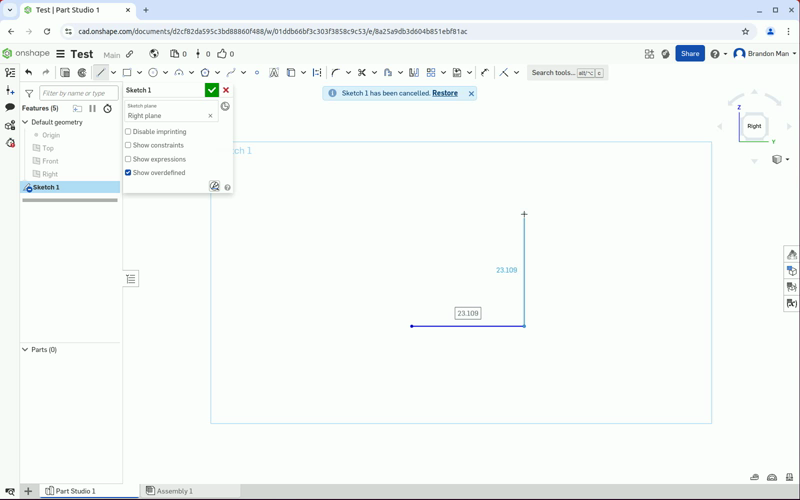
key_down(shift)
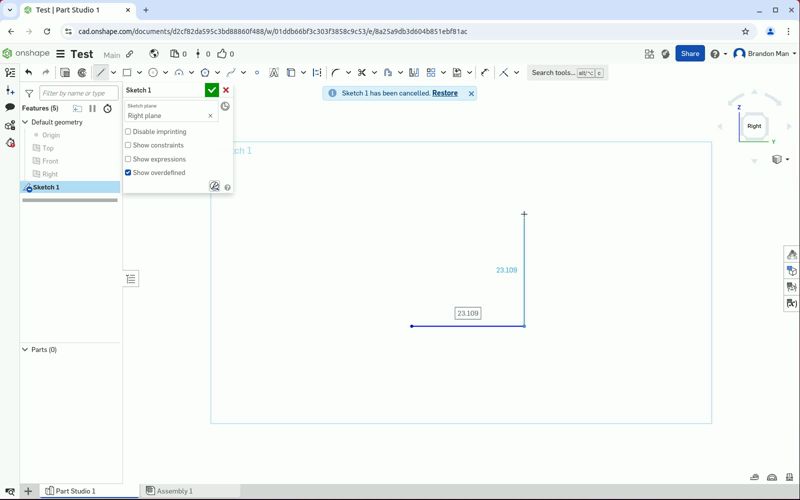
mouse_move(411, 213)
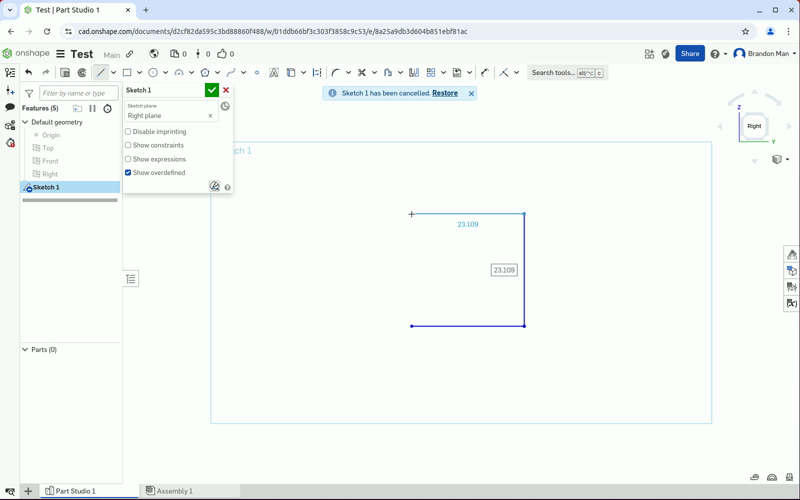
click(411, 213)
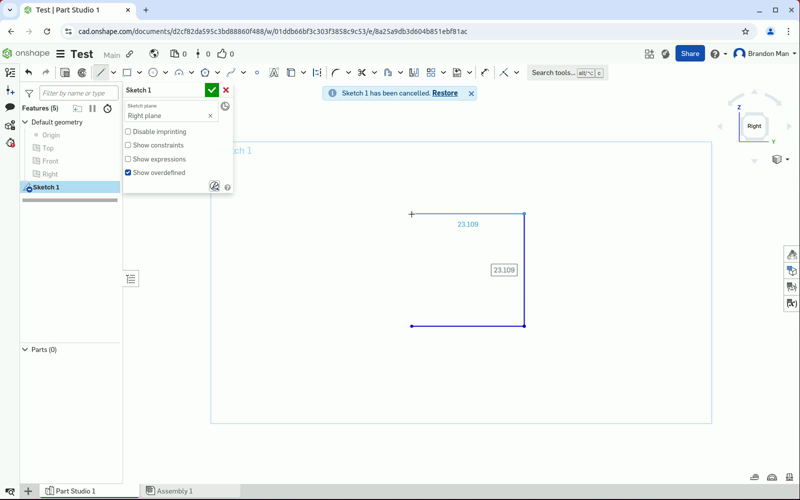
key_up(shift)
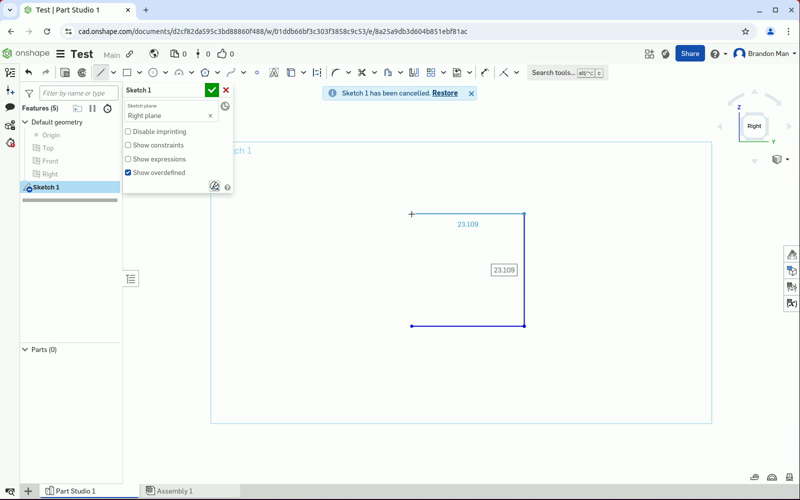
key_down(shift)
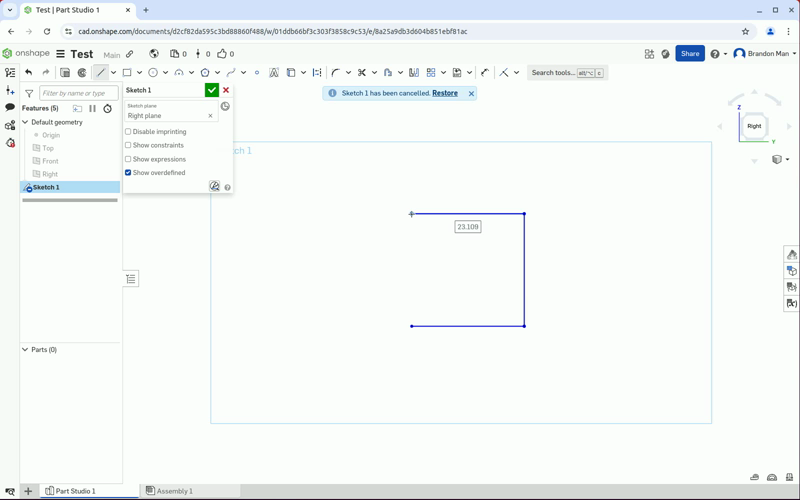
mouse_move(411, 326)
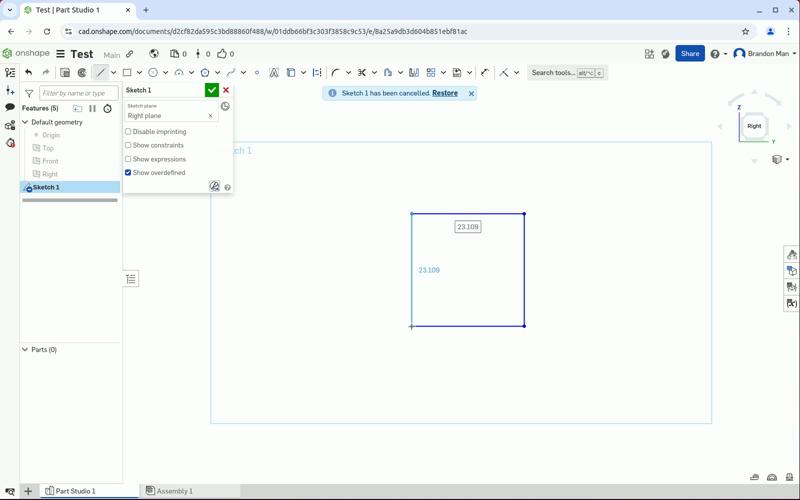
key_up(shift)
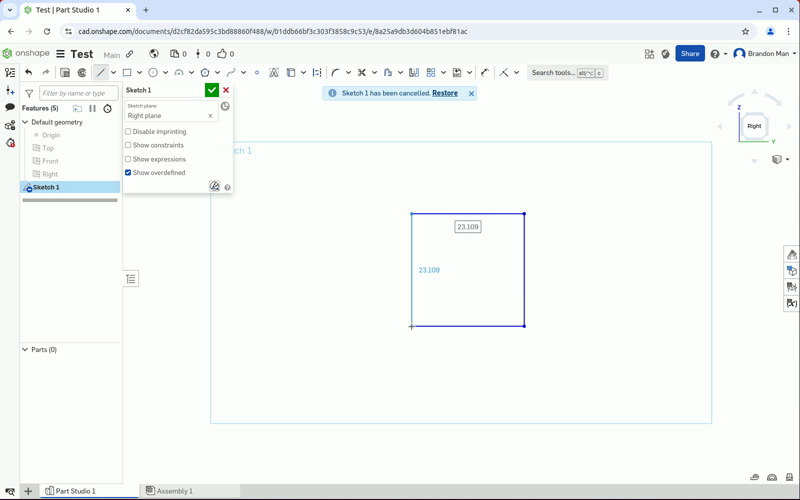
click(411, 326)
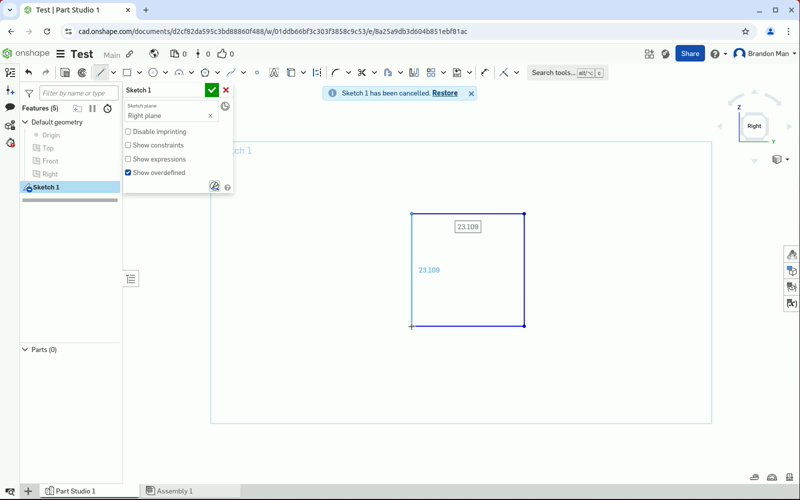
key(esc)
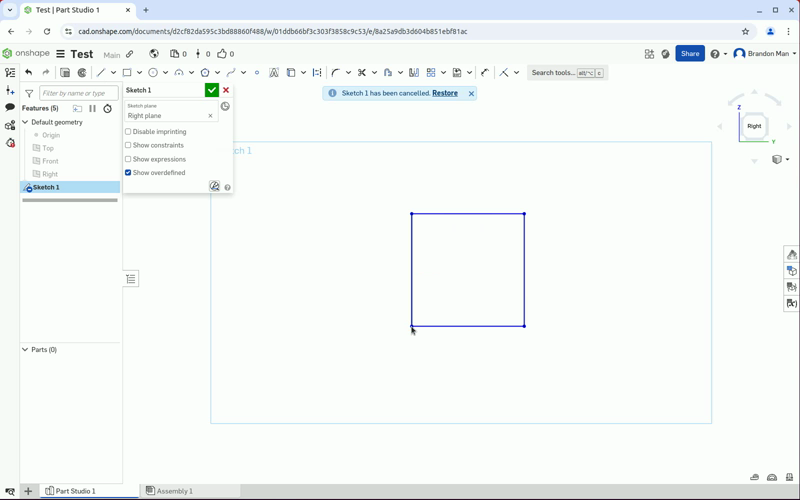
mouse_move(475, 276)
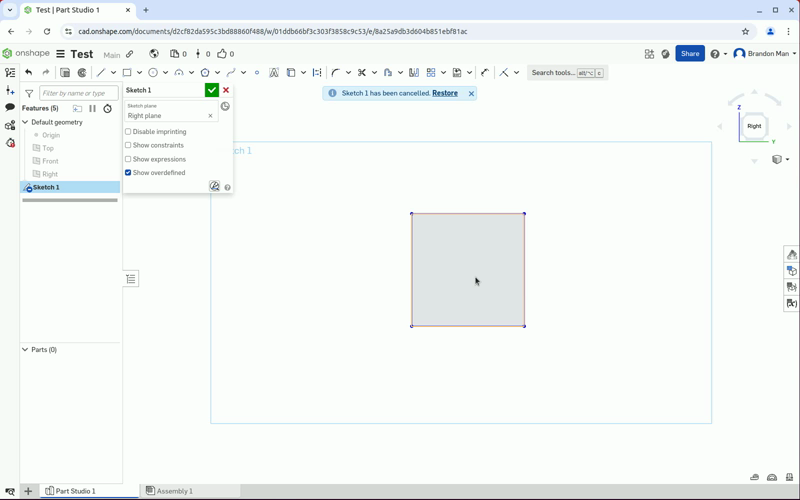
click(475, 276)
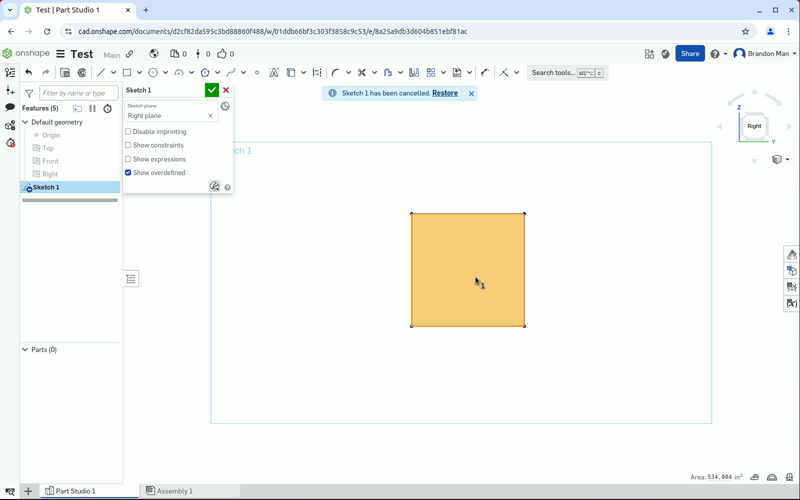
mouse_move(73, 352)
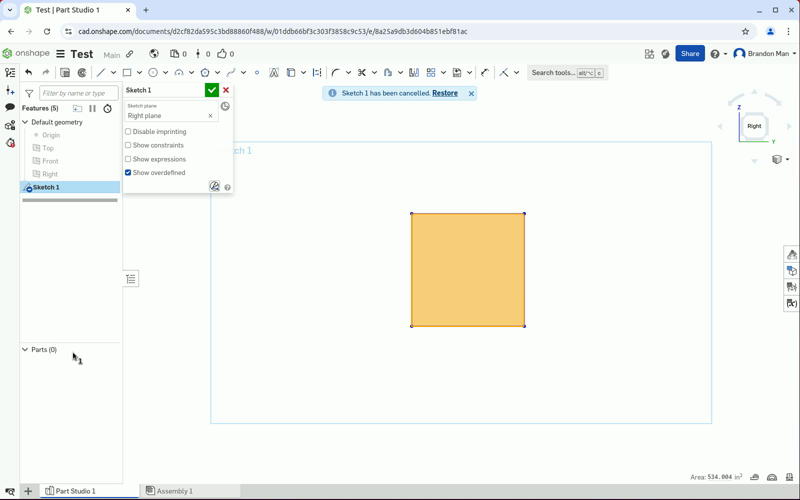
key(shift+y)
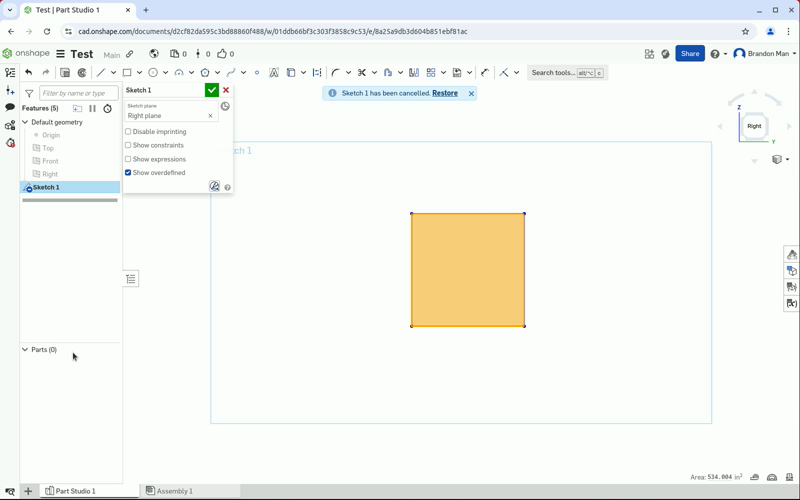
key(shift+e)
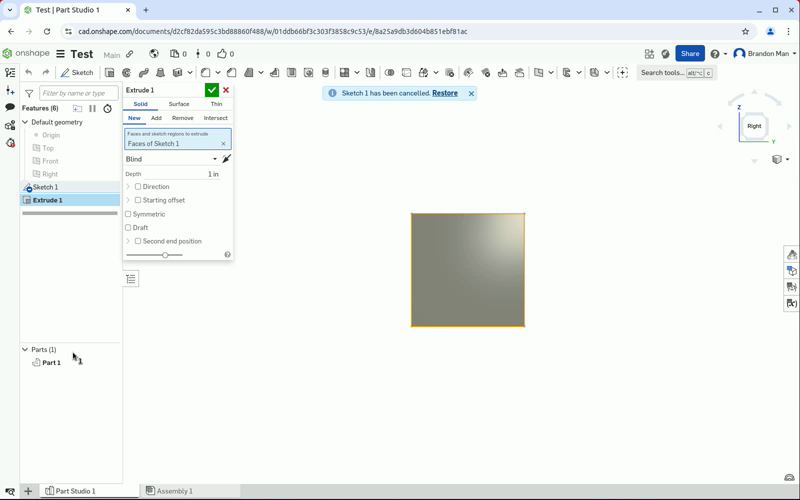
mouse_move(143, 106)
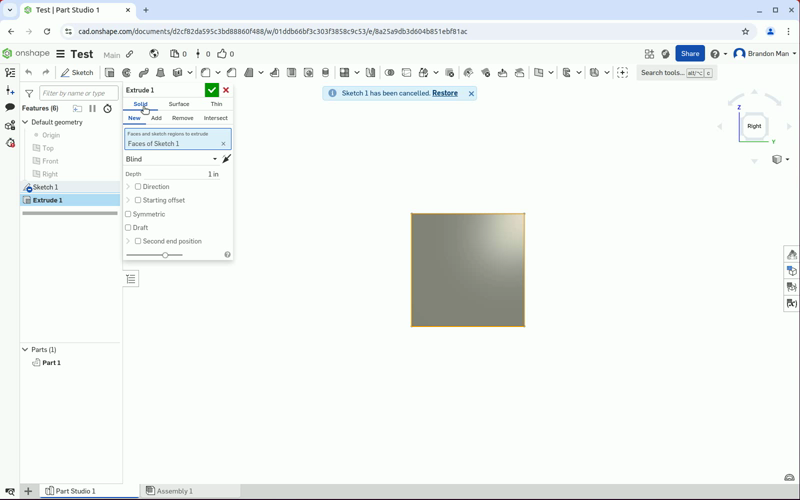
click(143, 106)
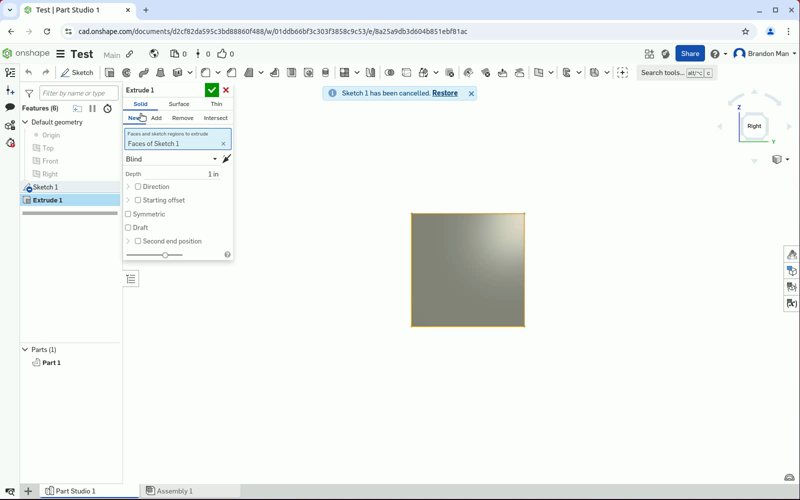
mouse_move(137, 120)
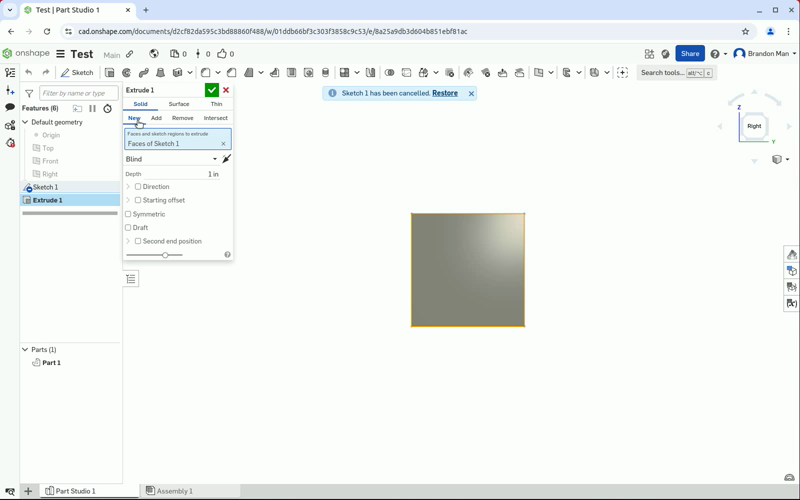
click(137, 120)
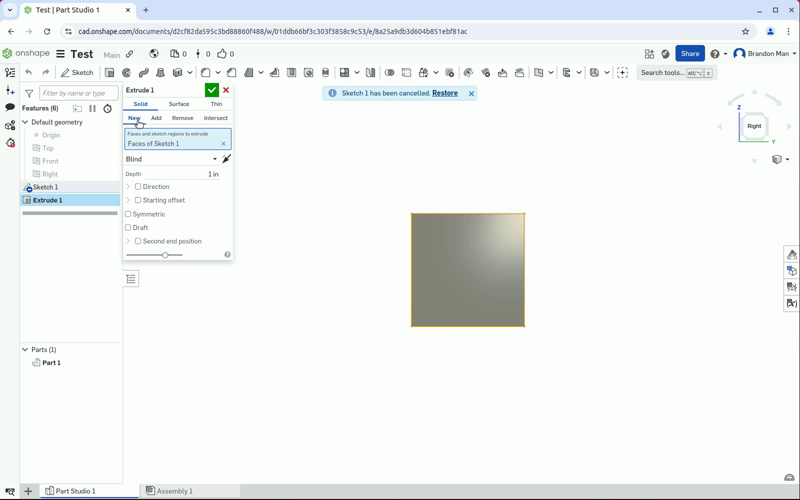
key(tab, 4)
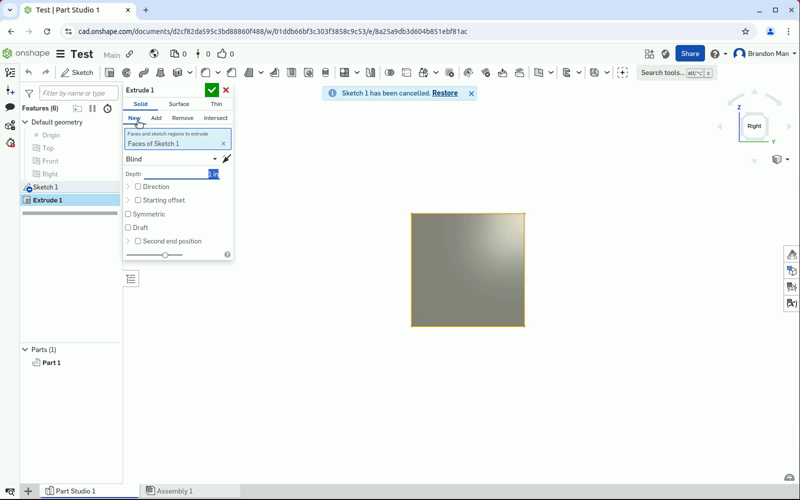
text(5.777)
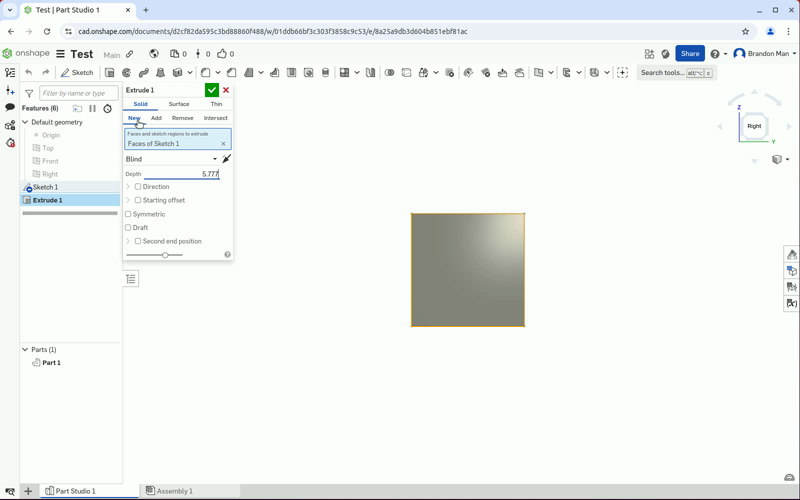
key(enter)
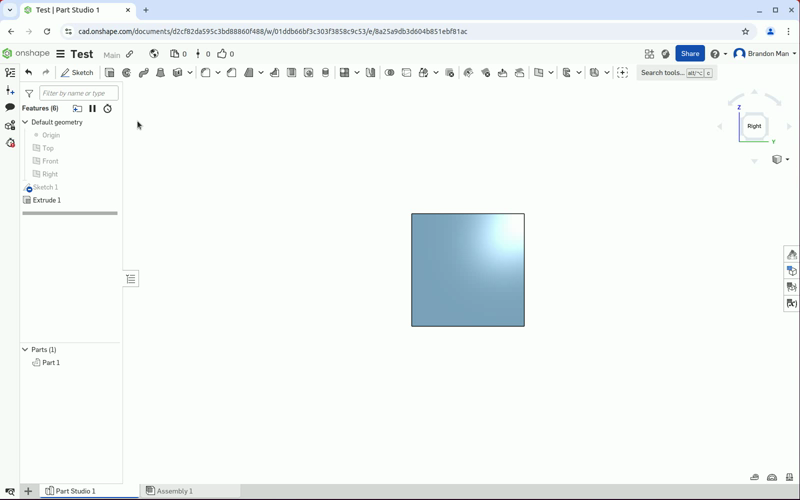
key(shift+h)
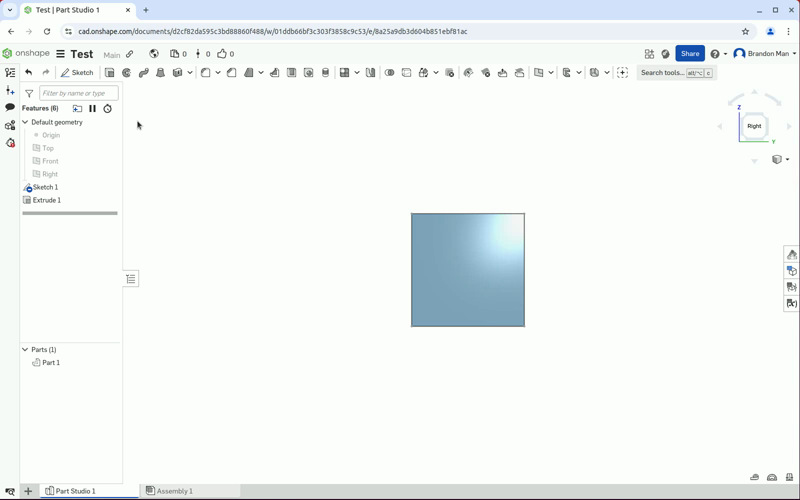
key(shift+h)
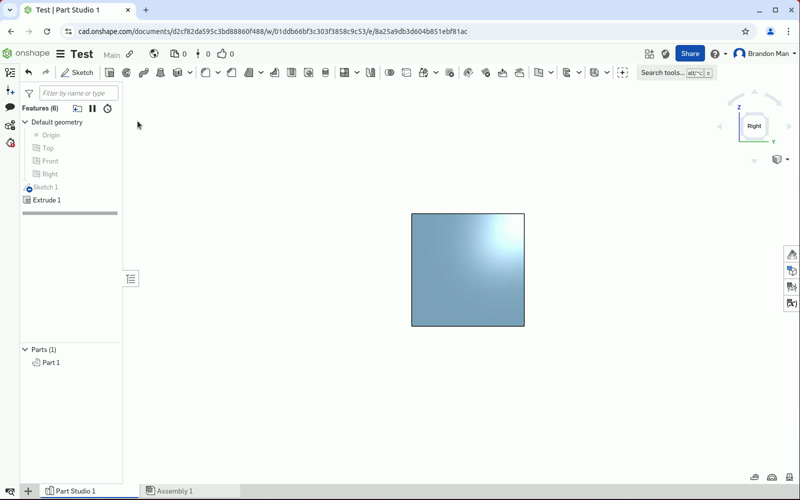
mouse_move(73, 189)
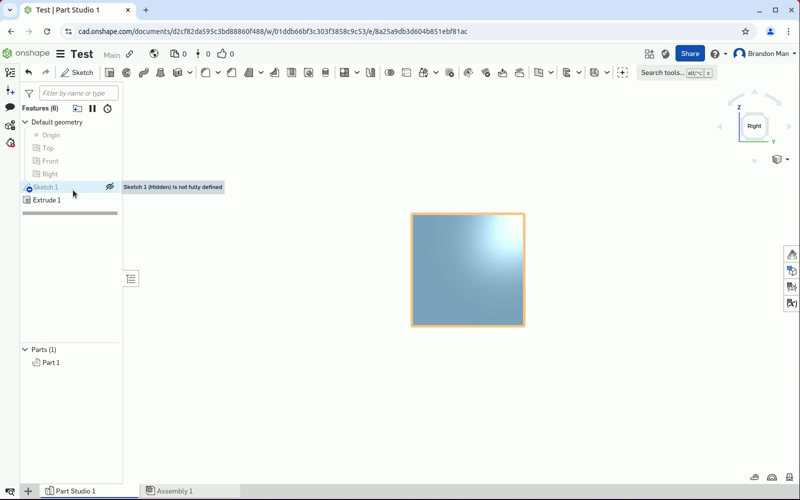
click(73, 189)
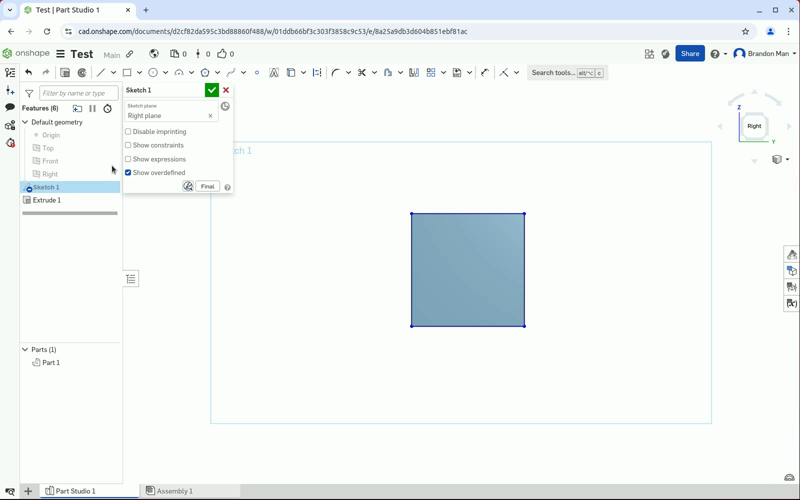
mouse_move(229, 92)
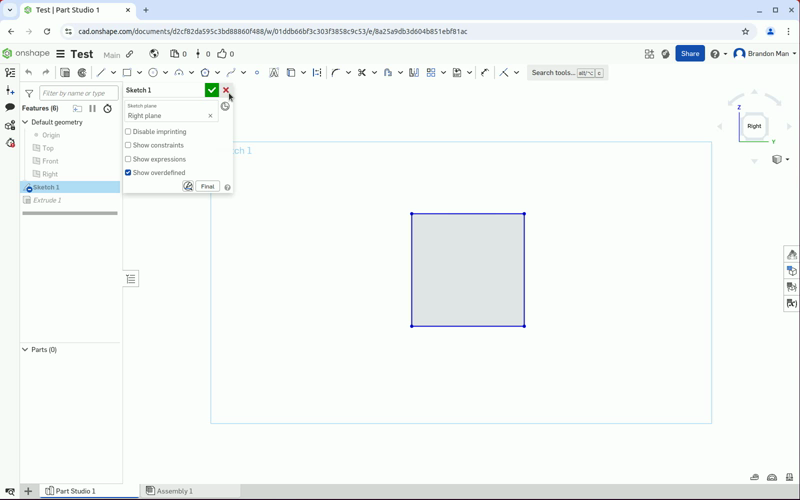
click(229, 92)
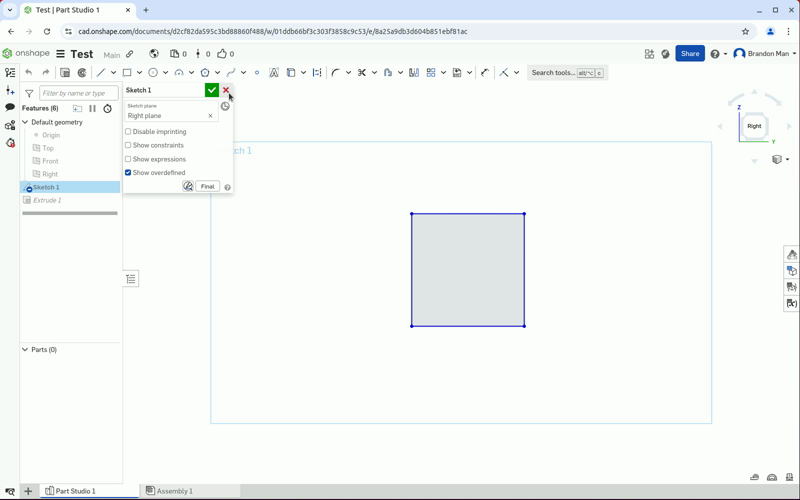
key(shift+s)
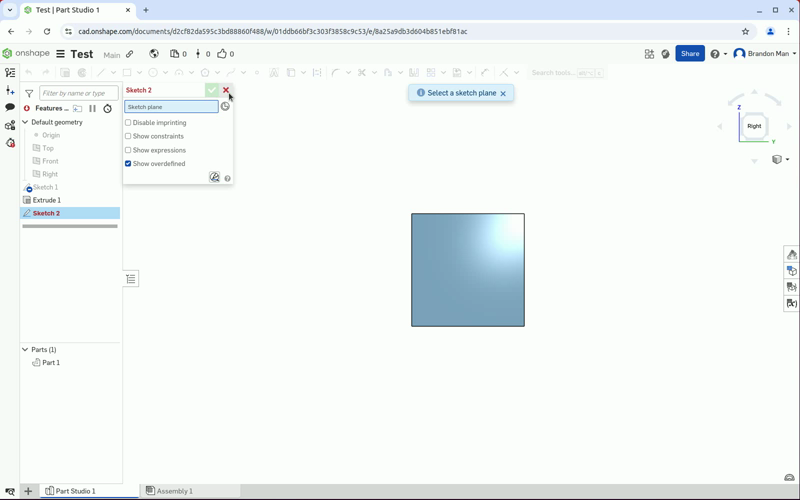
mouse_move(73, 176)
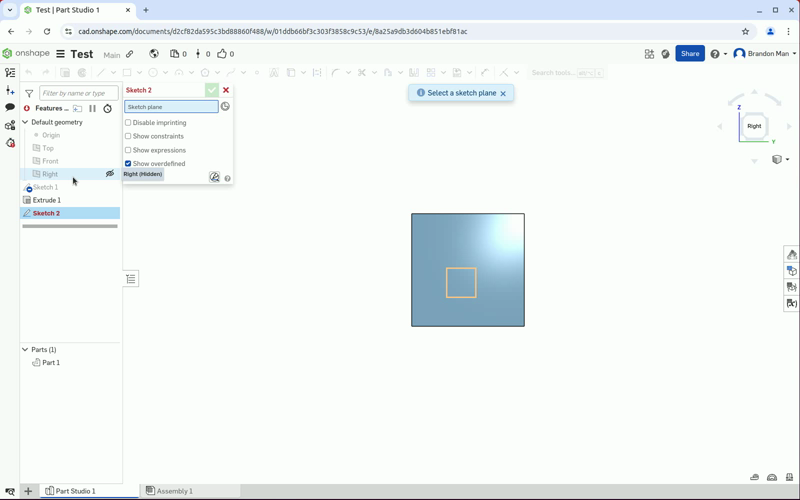
click(73, 176)
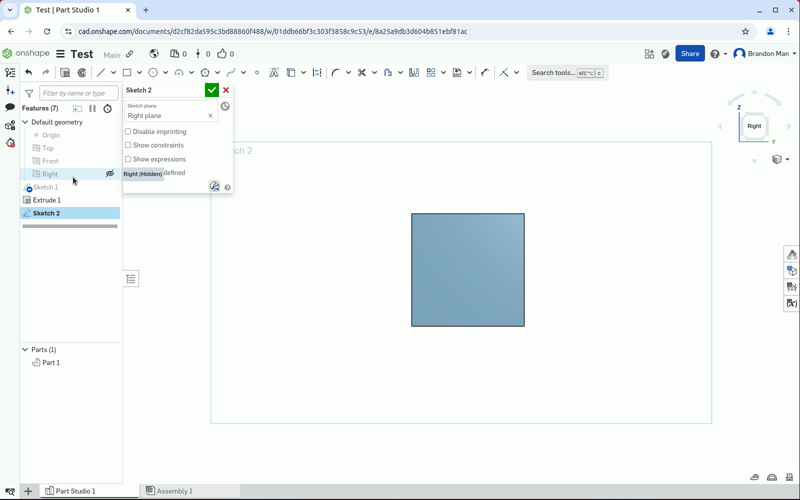
mouse_move(73, 352)
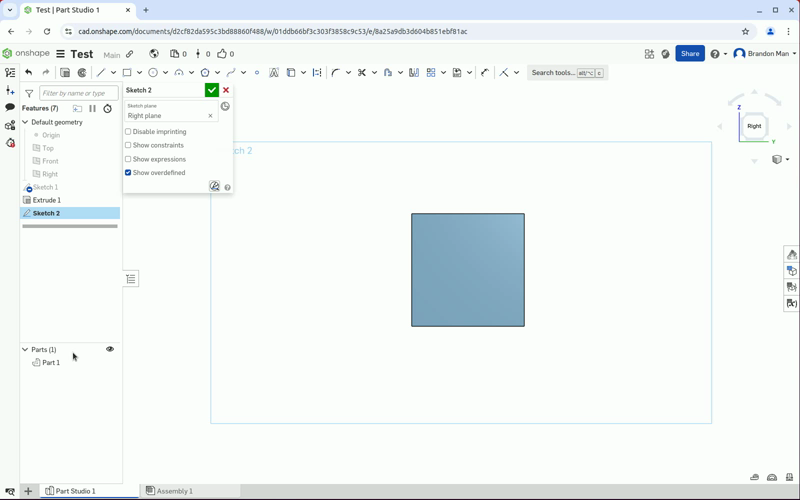
key(y)
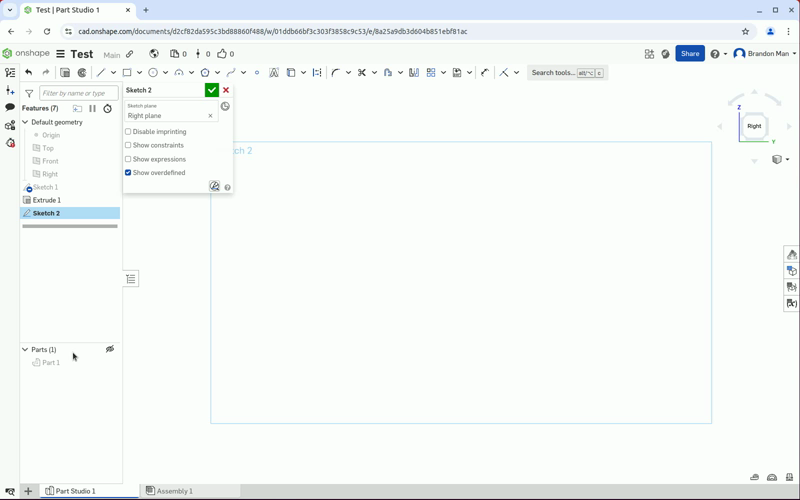
key(l)
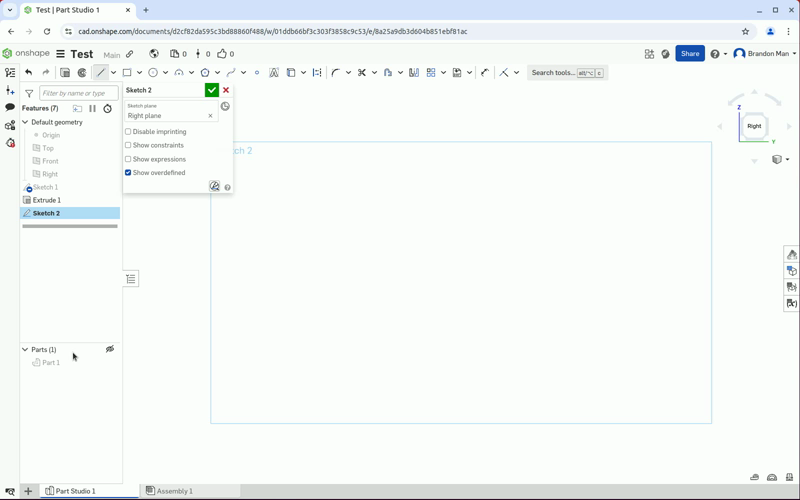
key_down(shift)
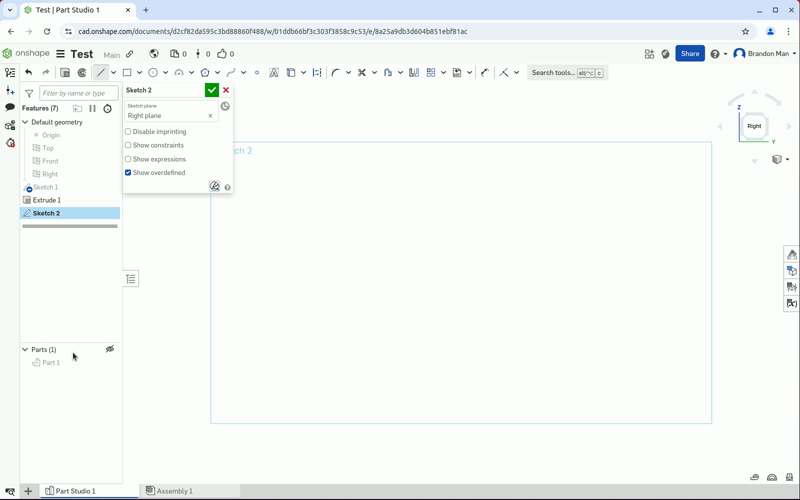
mouse_move(411, 325)
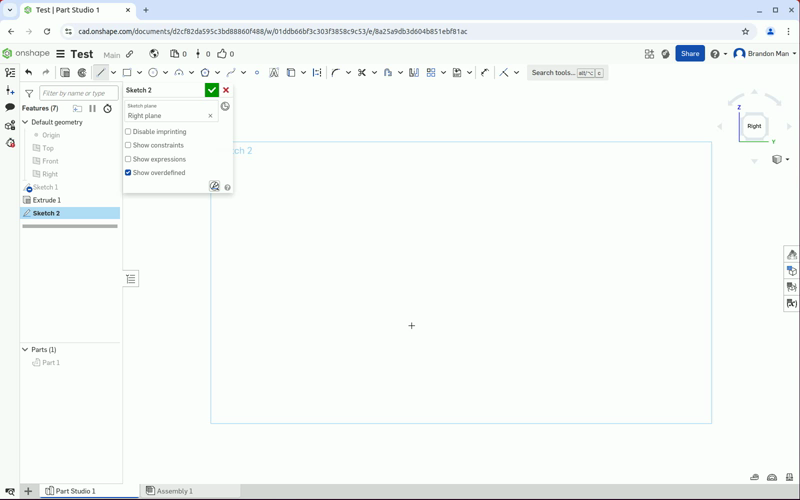
click(411, 325)
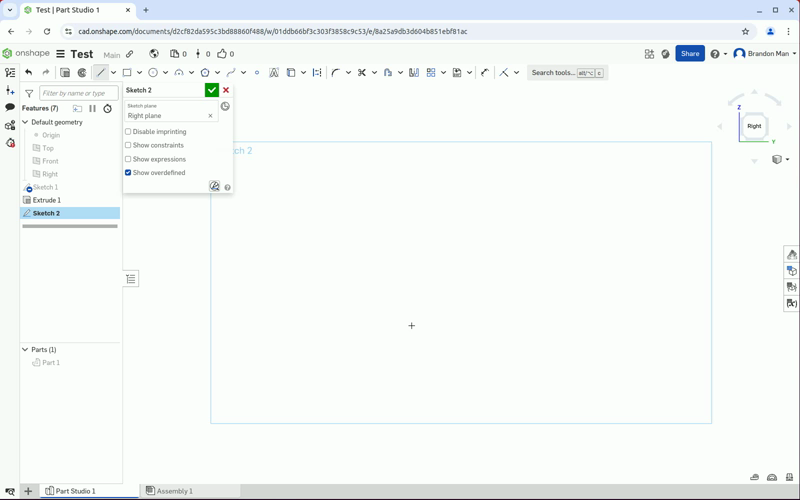
key_up(shift)
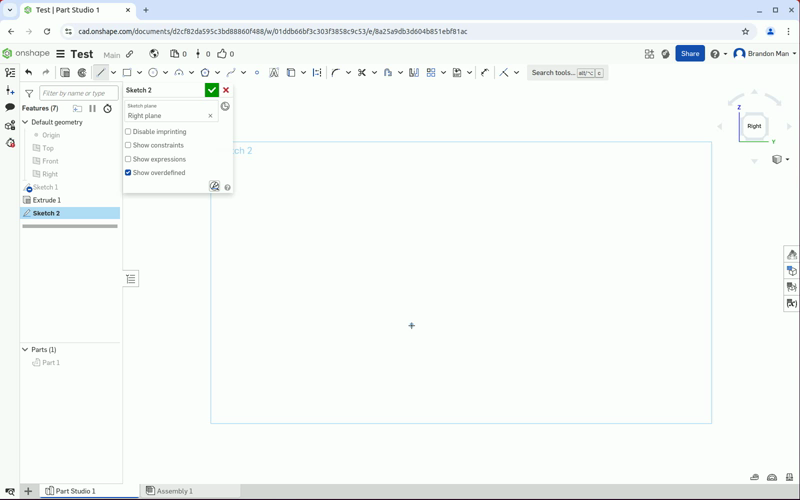
key_down(shift)
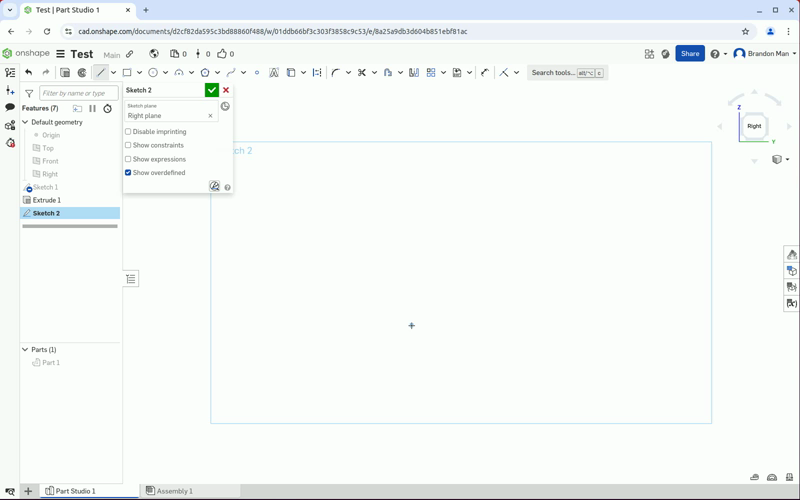
mouse_move(524, 325)
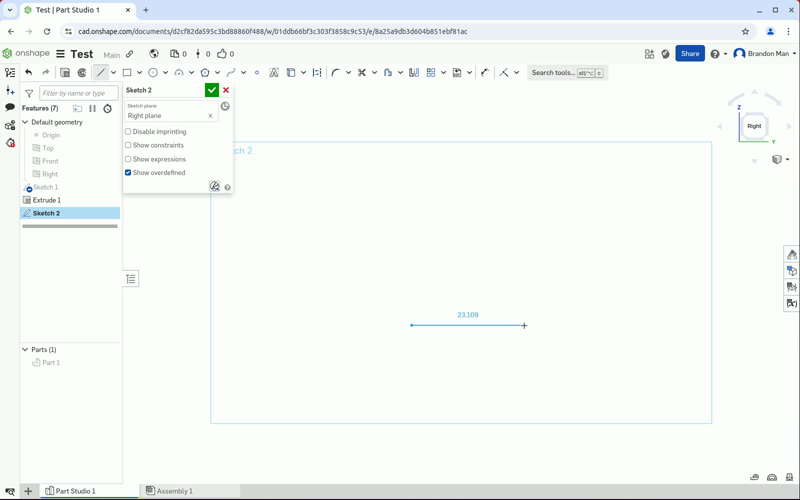
click(524, 325)
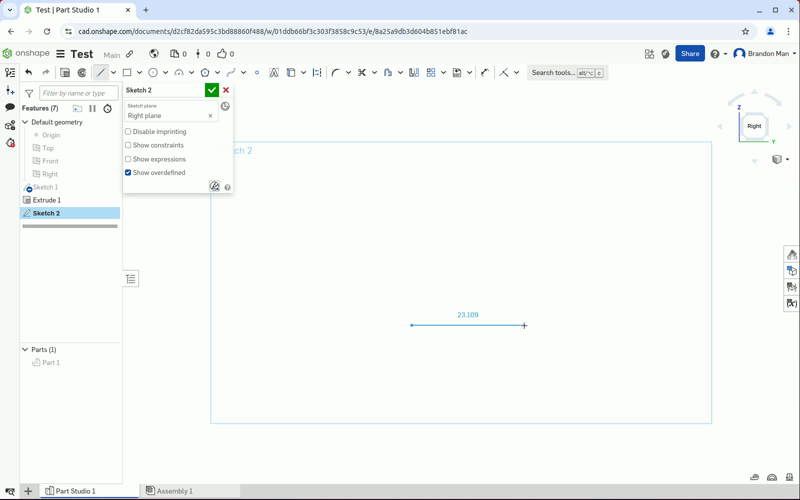
key_up(shift)
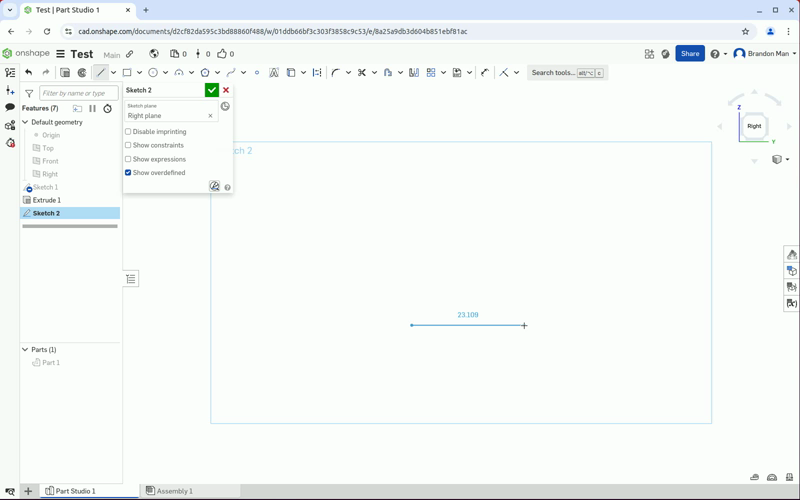
key_down(shift)
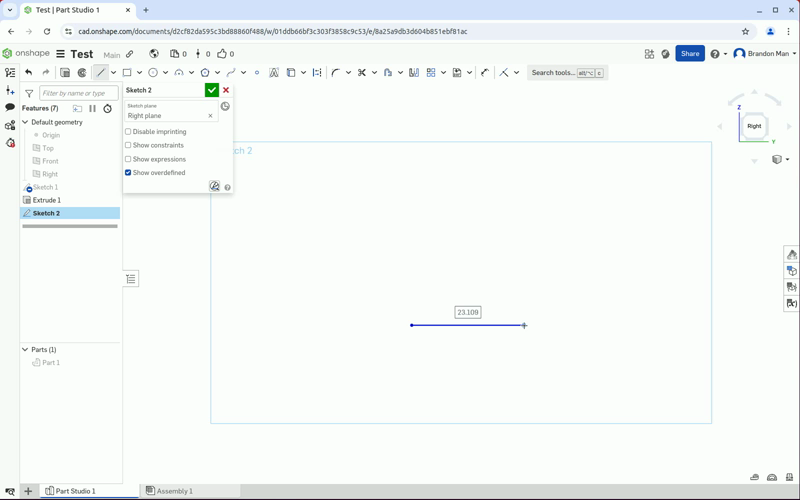
mouse_move(554, 325)
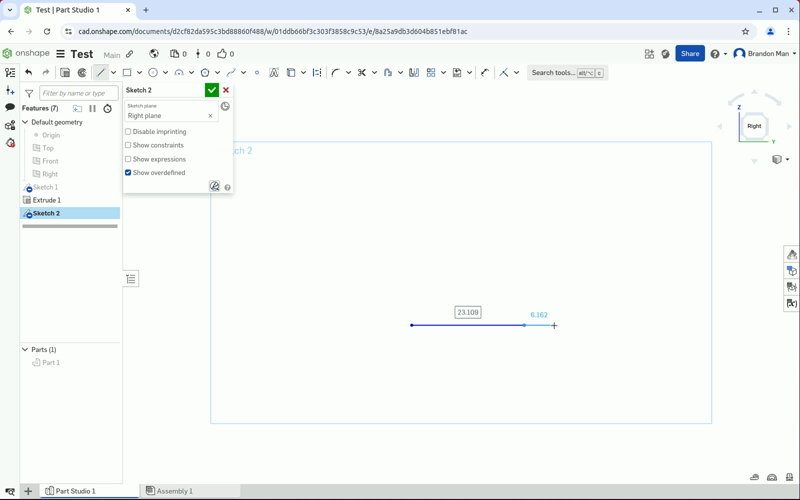
mouse_move(524, 296)
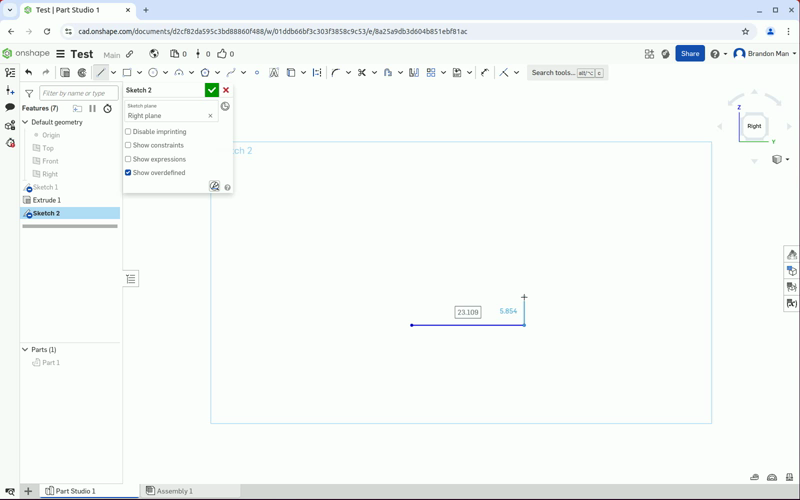
click(524, 296)
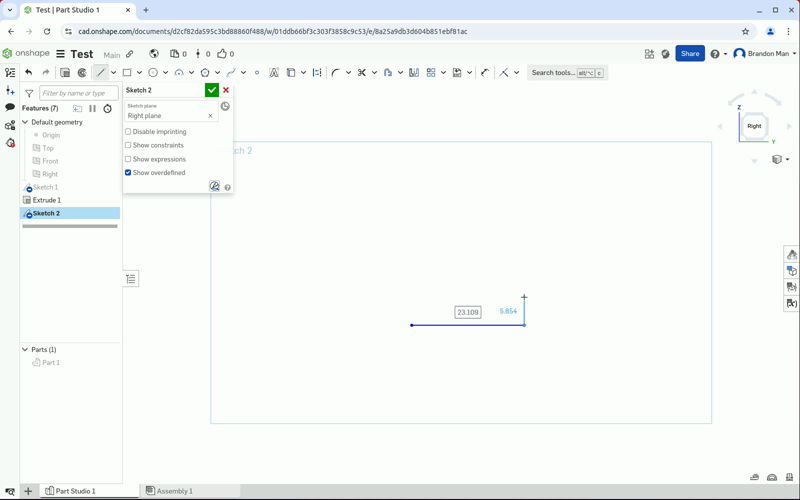
key_up(shift)
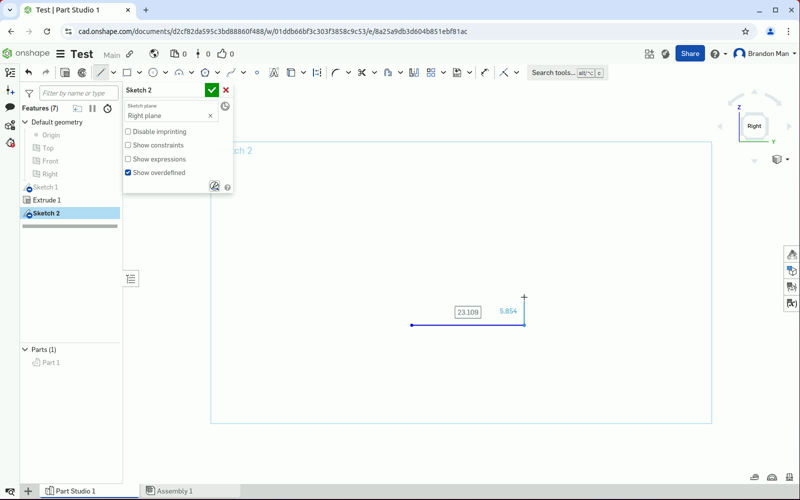
key_down(shift)
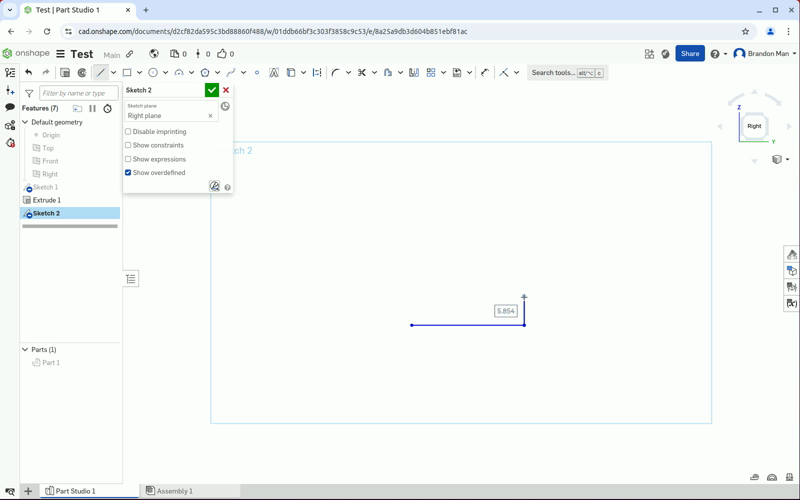
mouse_move(411, 296)
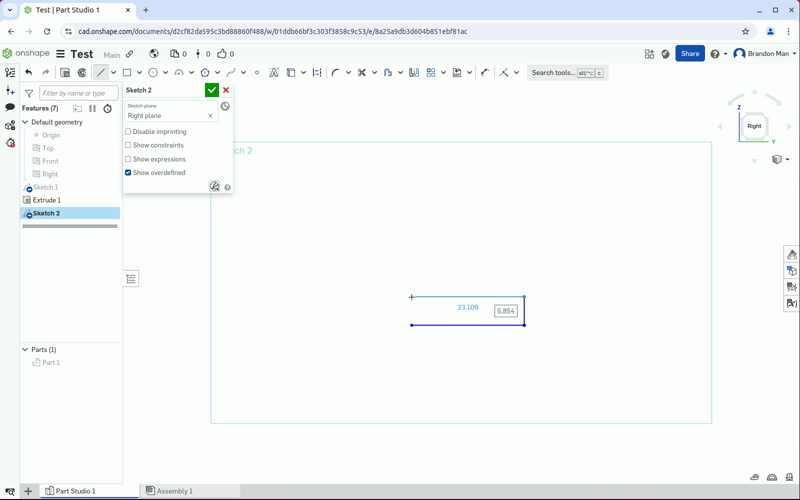
click(411, 296)
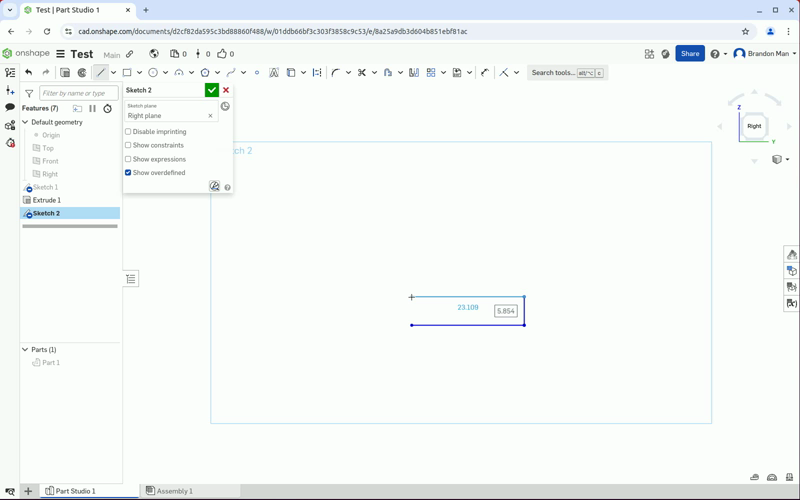
key_up(shift)
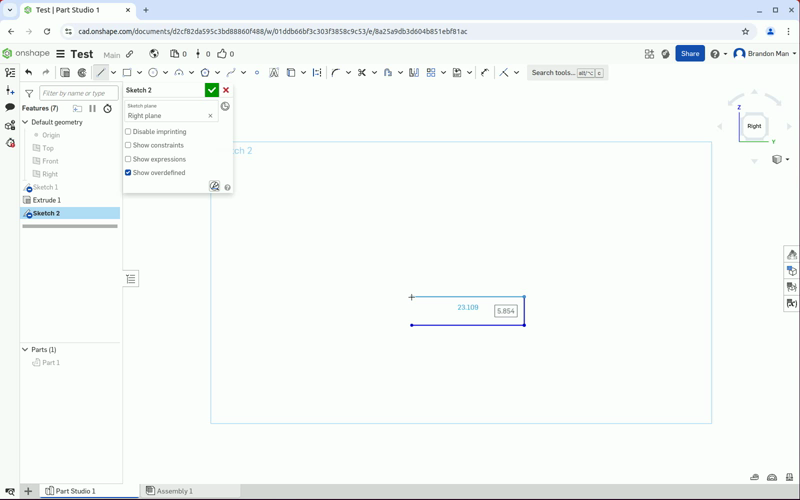
mouse_move(441, 296)
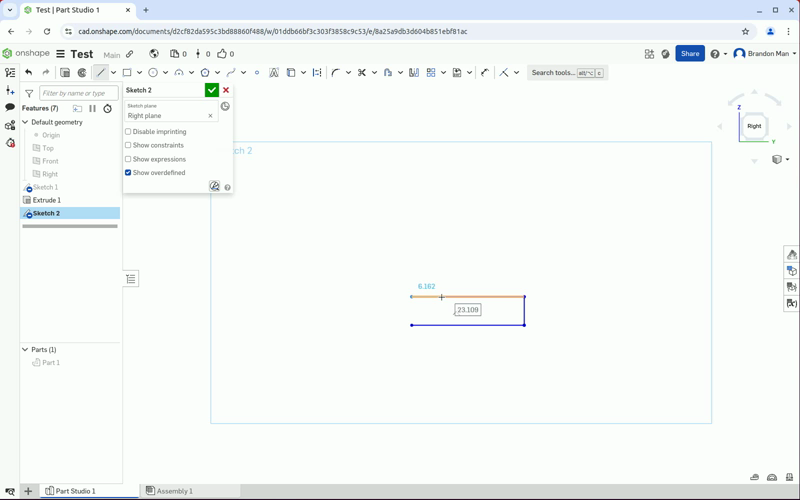
key_down(shift)
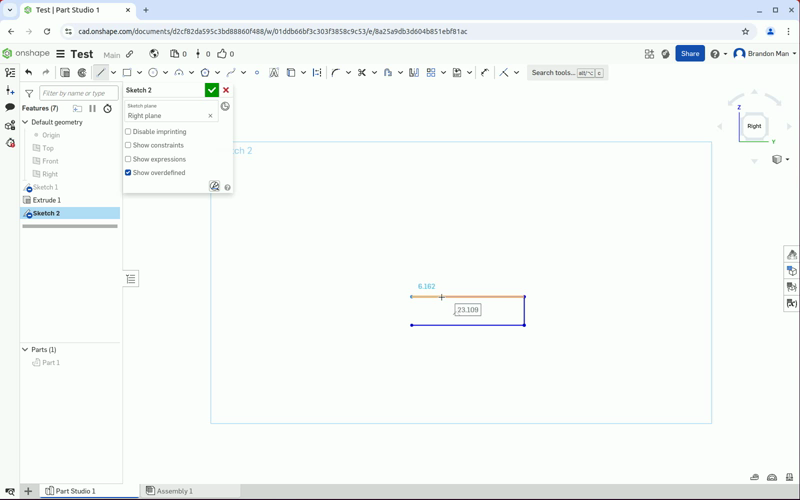
mouse_move(411, 325)
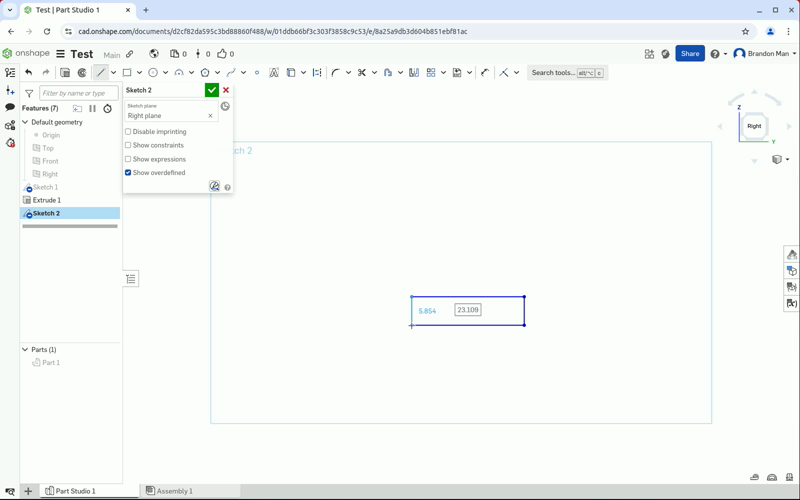
key_up(shift)
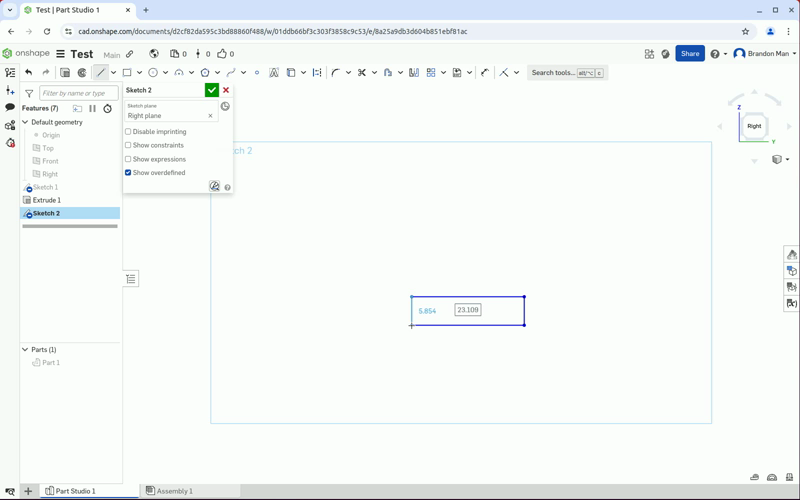
click(411, 325)
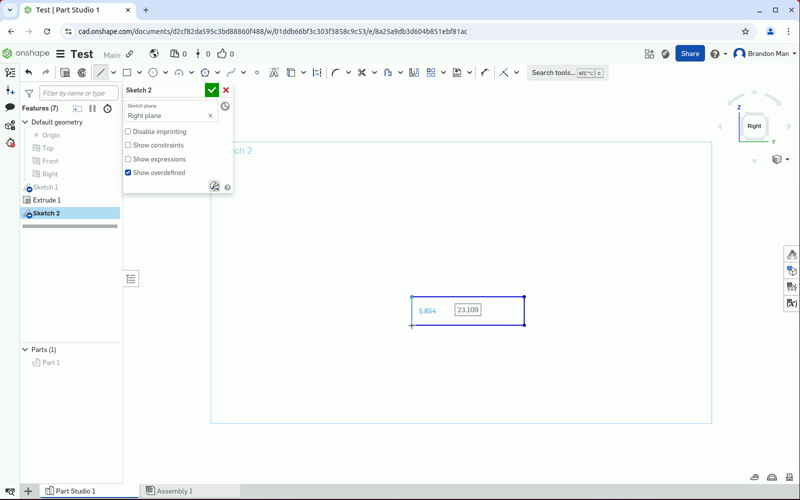
key(esc)
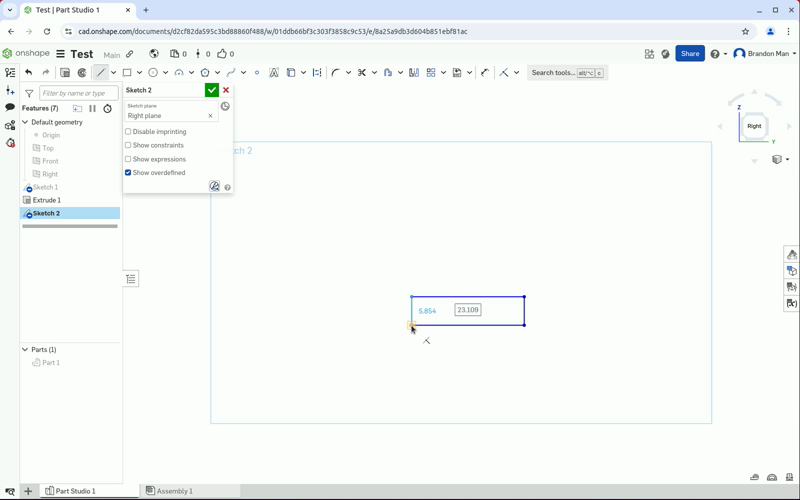
mouse_move(510, 316)
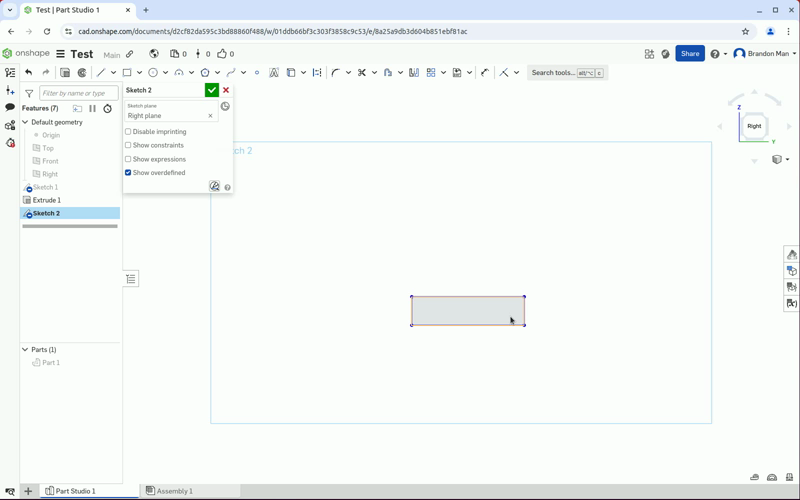
click(510, 316)
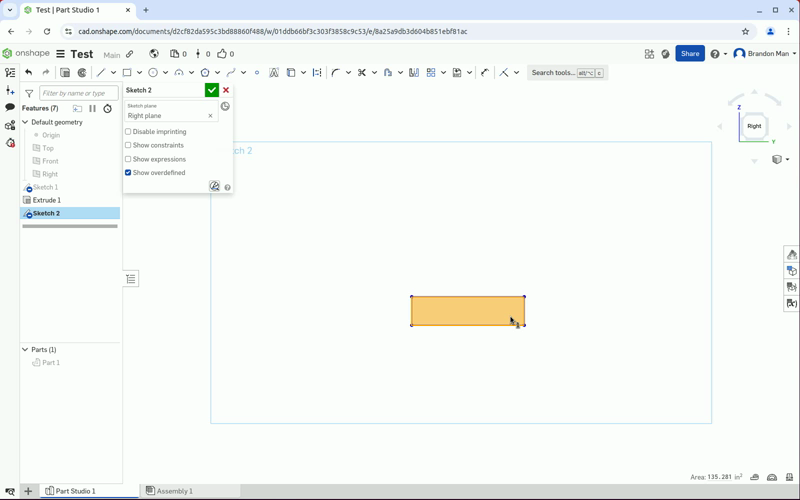
mouse_move(73, 352)
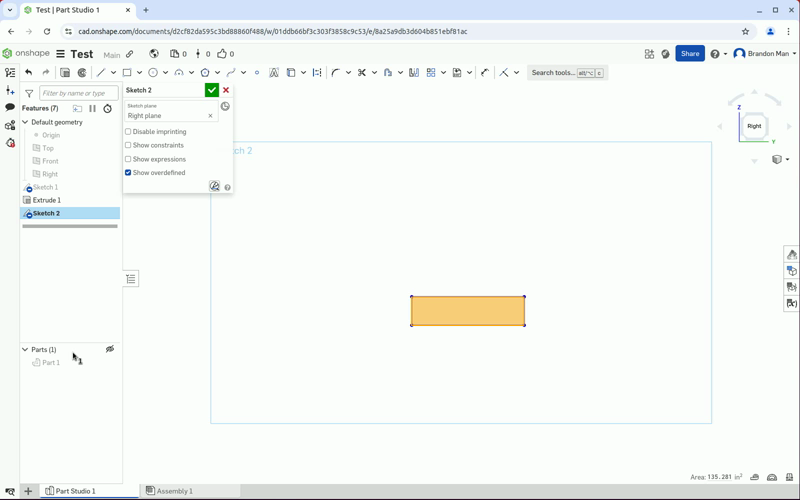
key(shift+y)
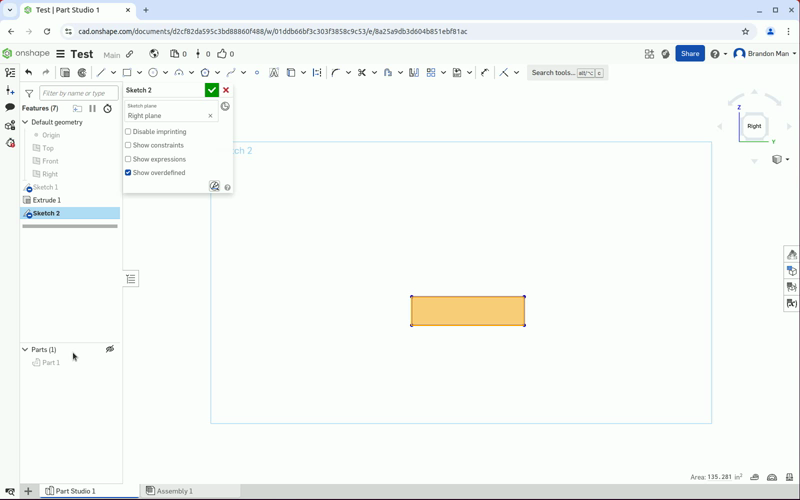
key(shift+e)
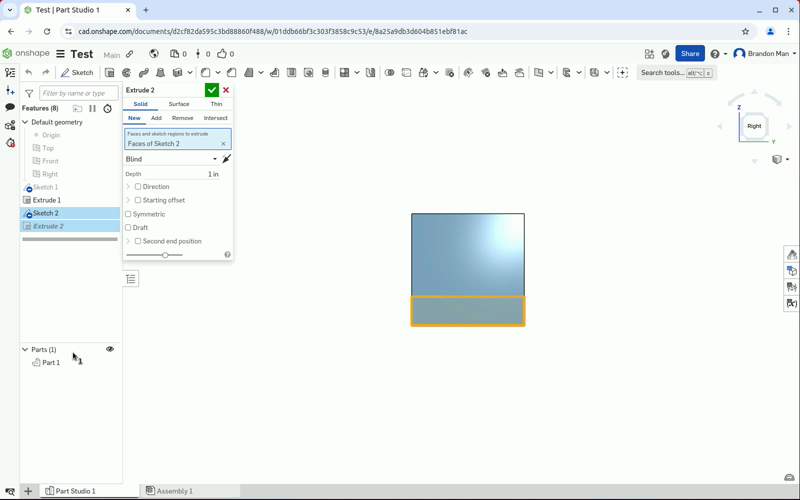
mouse_move(143, 106)
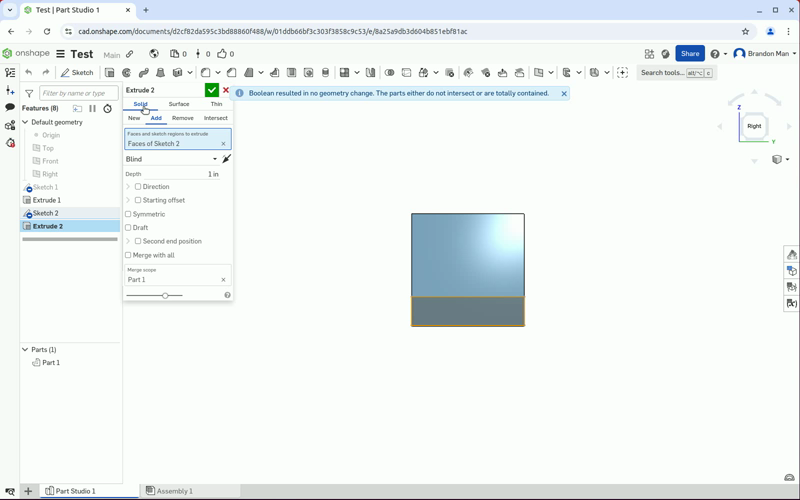
click(143, 106)
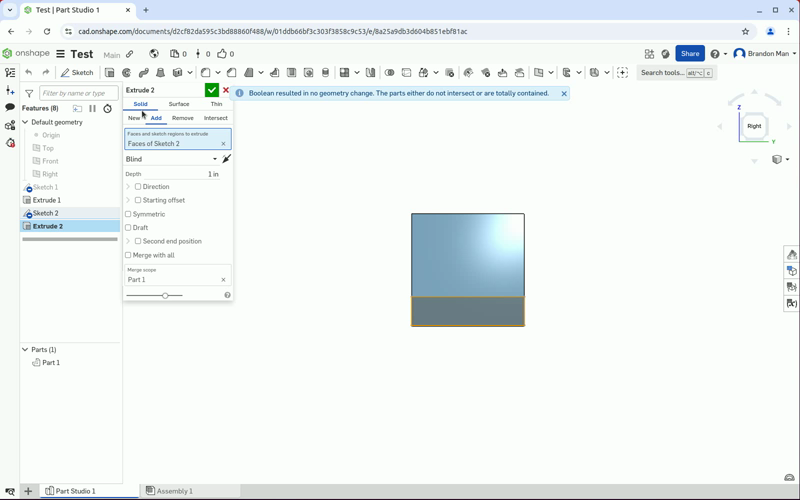
mouse_move(137, 120)
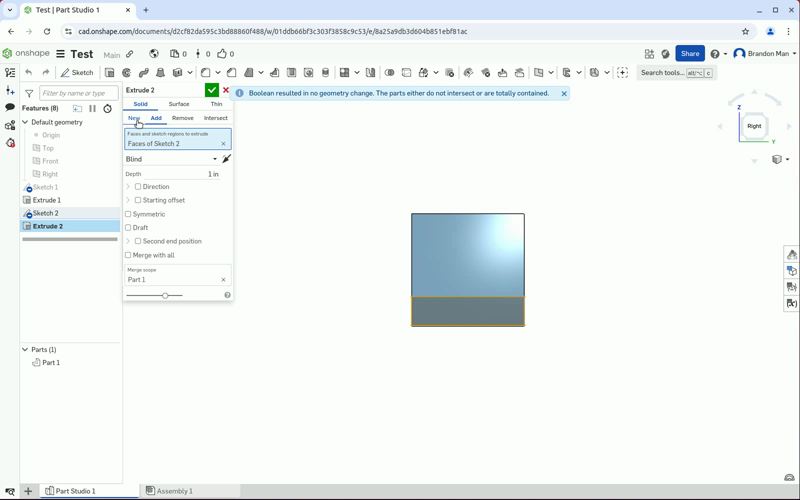
click(137, 120)
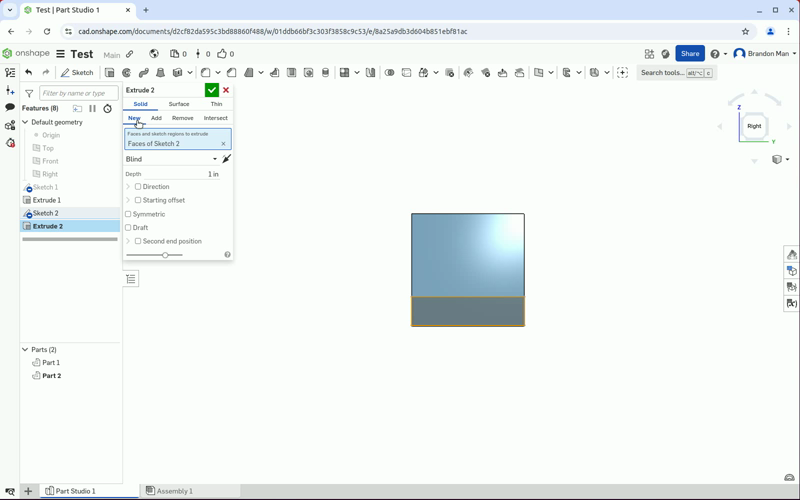
key(tab, 4)
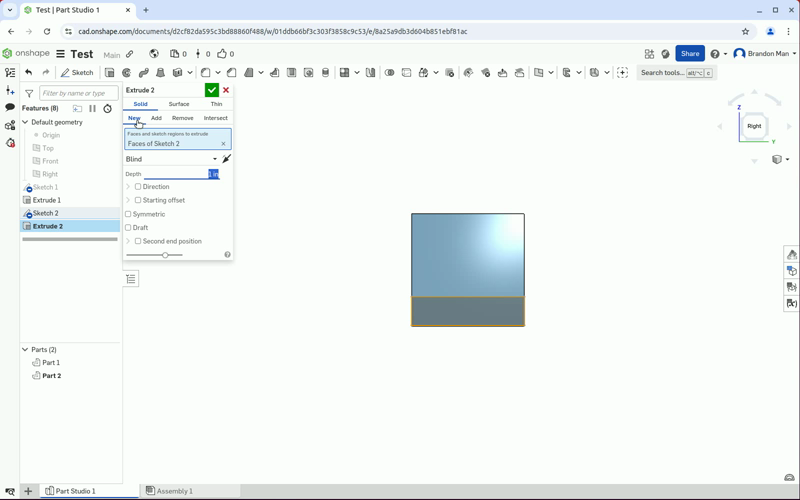
text(-23.108)
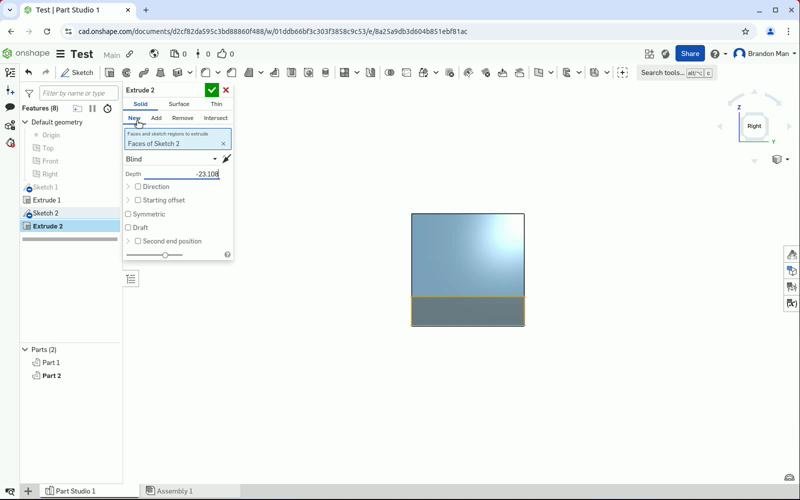
key(enter)
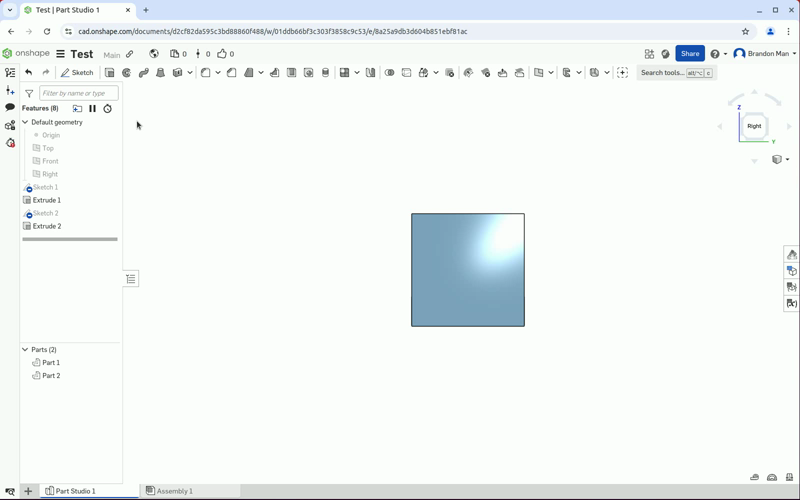
key(shift+h)
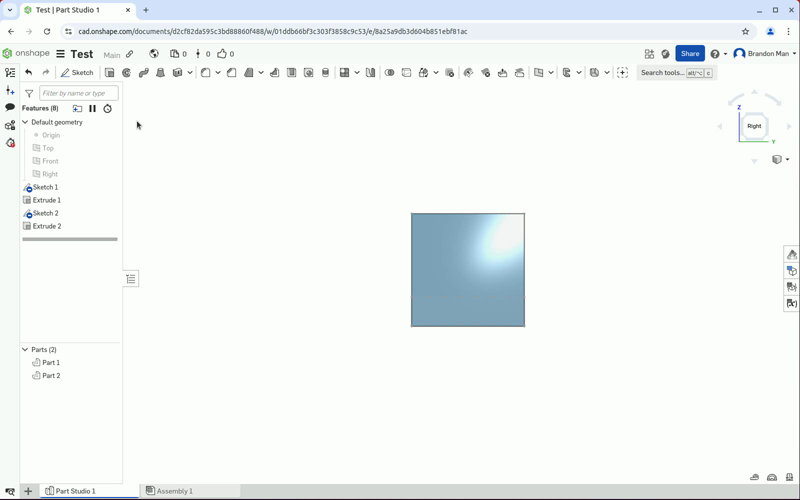
key(shift+h)
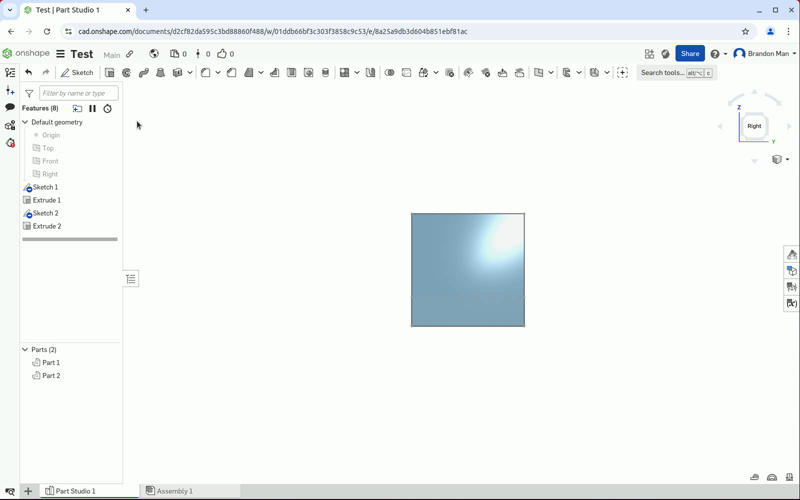
key(shift+7)
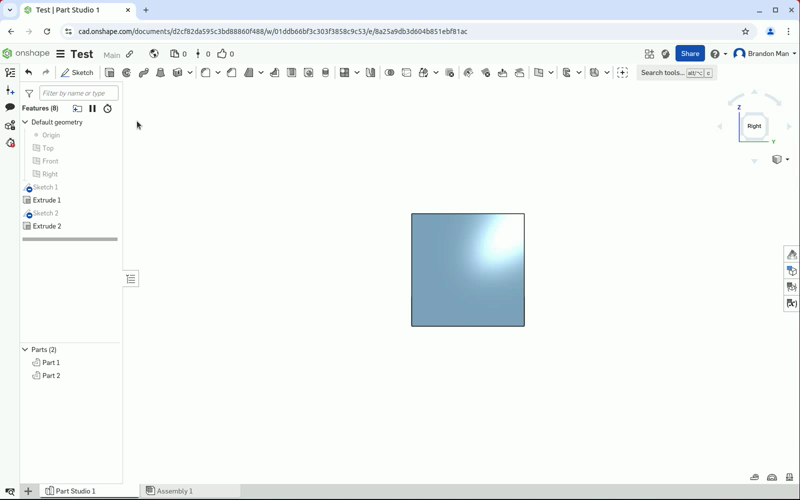
key(right, 2)
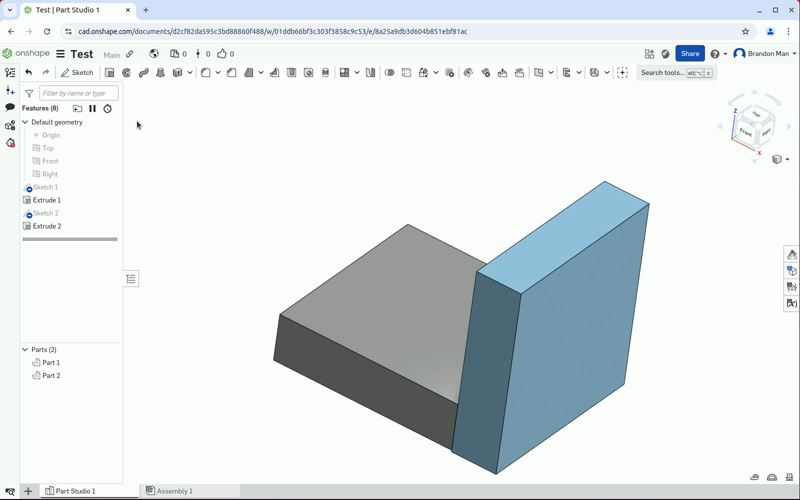
key(down, 2)
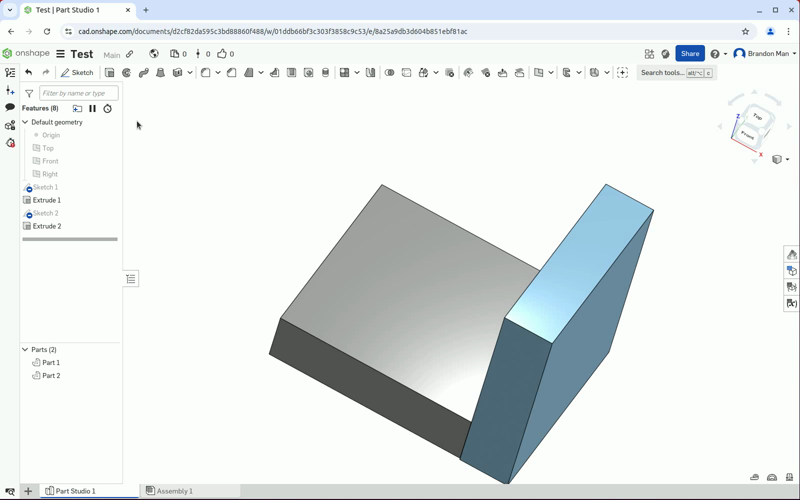
key(up, 2)
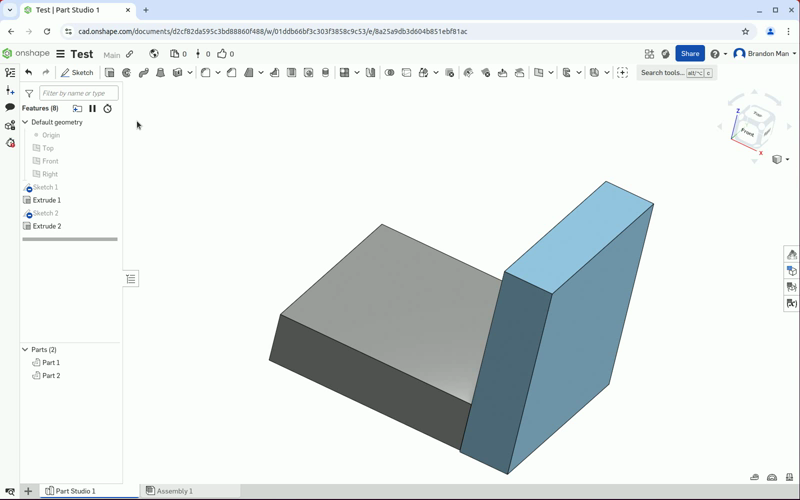
key(left, 2)
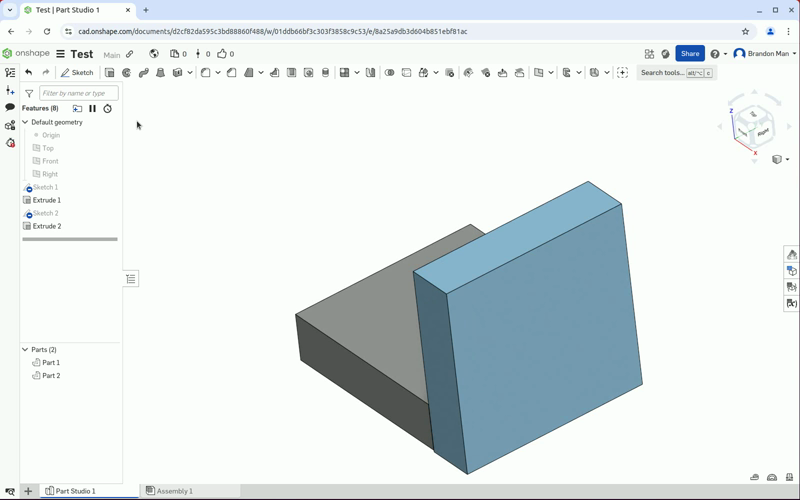
mouse_move(73, 189)
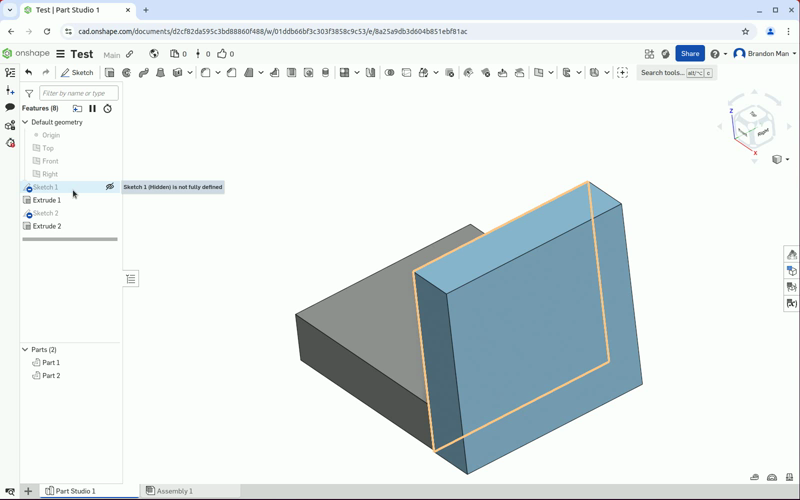
click(73, 189)